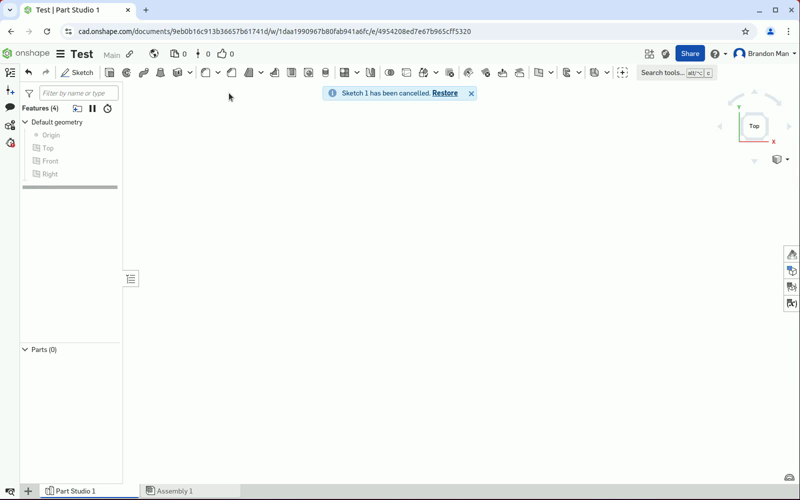
key(shift+h)
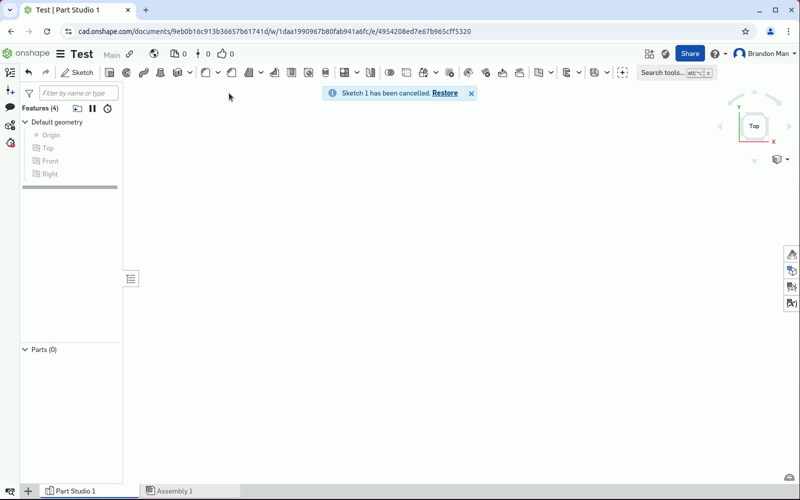
key(shift+s)
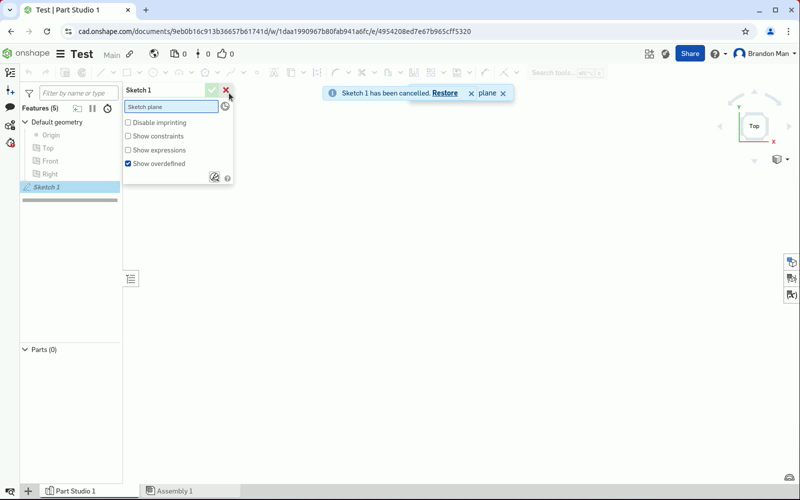
mouse_move(73, 150)
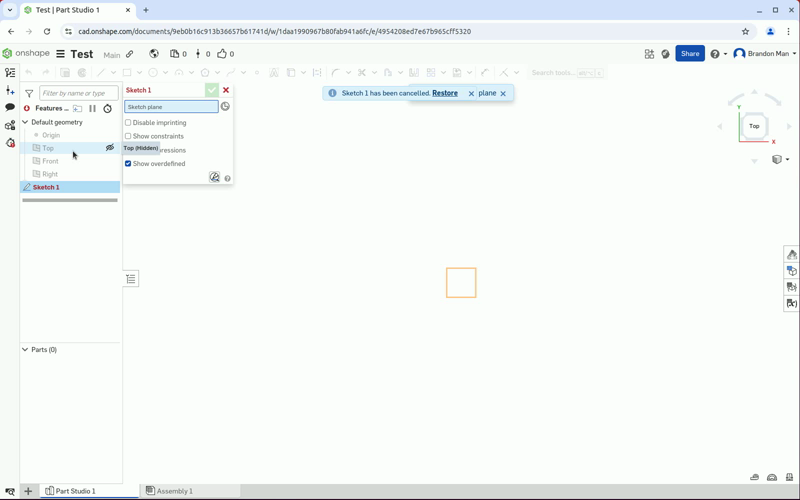
click(73, 150)
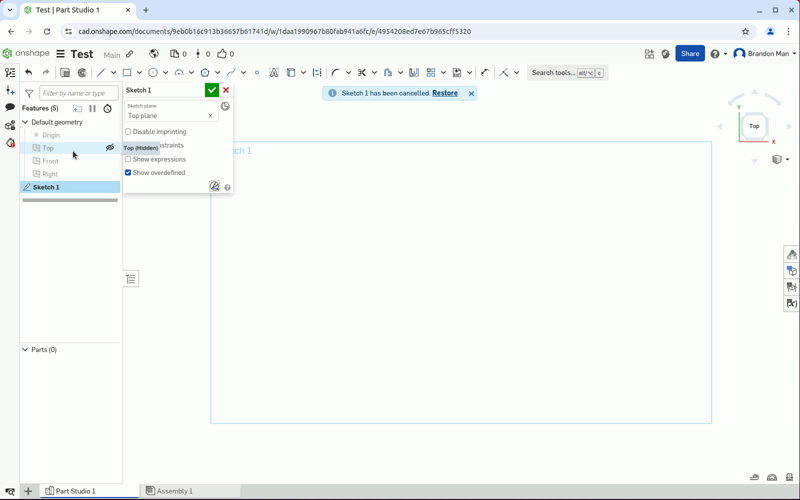
mouse_move(73, 352)
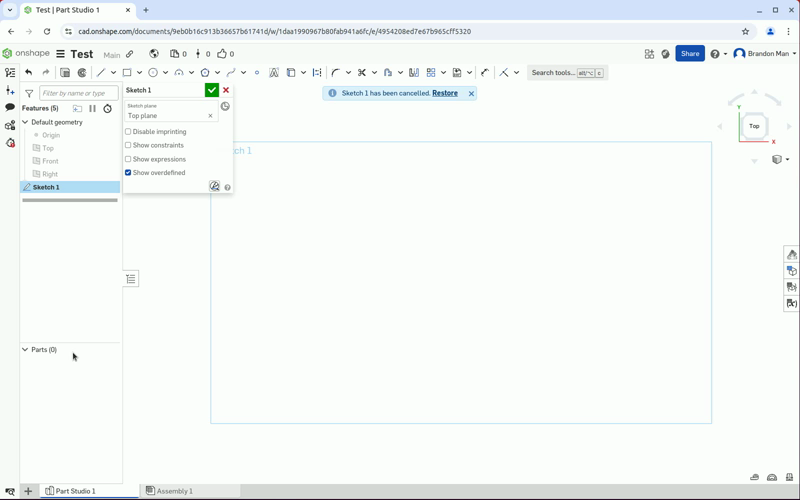
key(y)
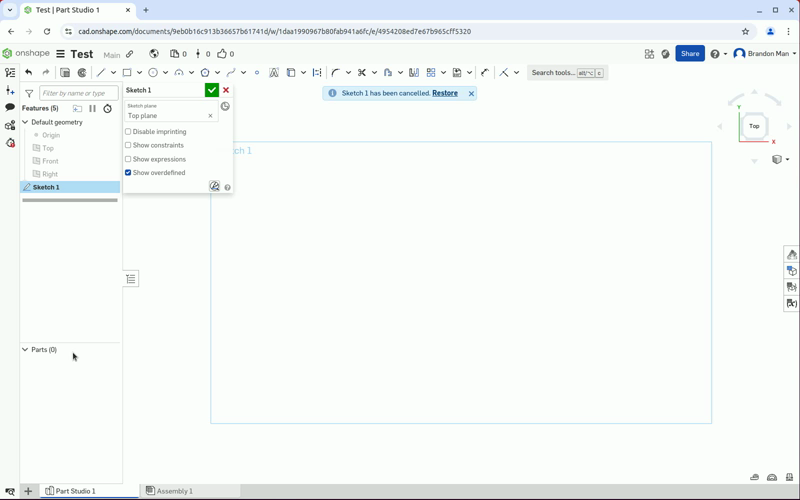
key(l)
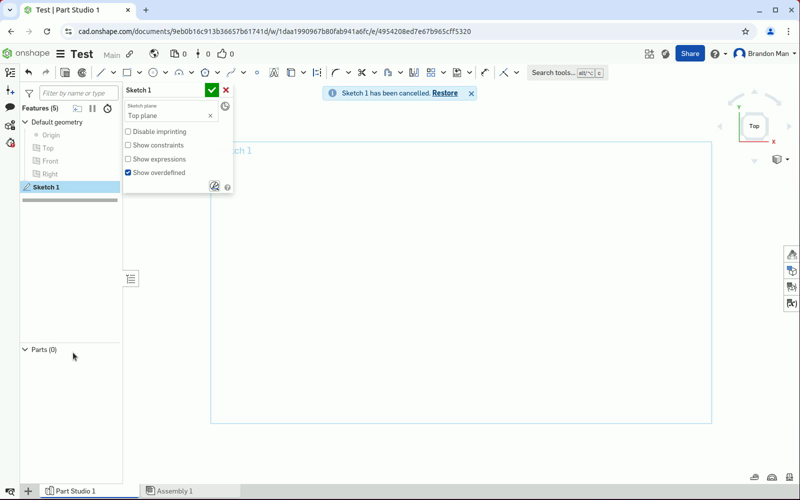
key_down(shift)
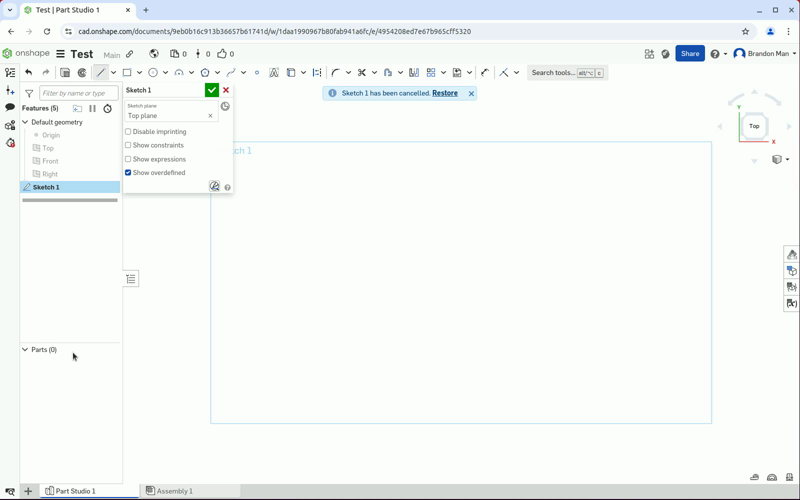
mouse_move(358, 370)
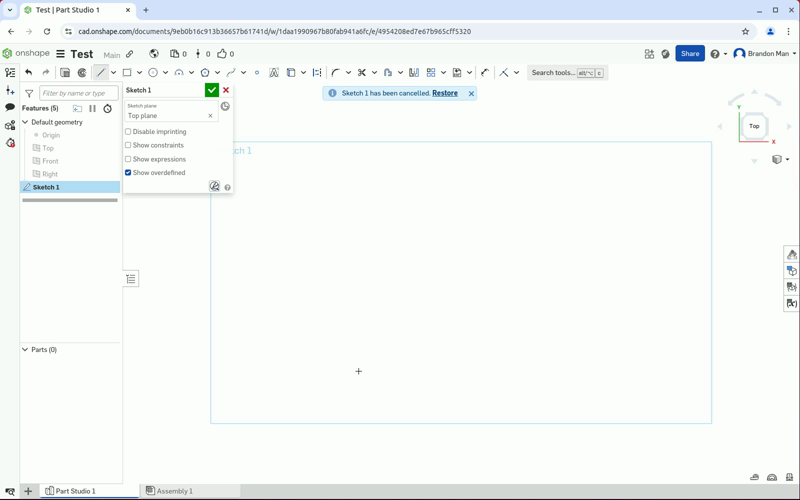
click(358, 370)
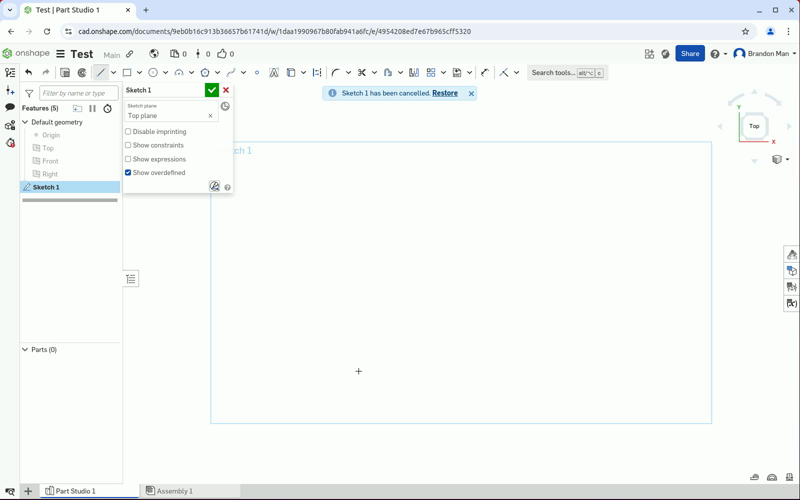
key_up(shift)
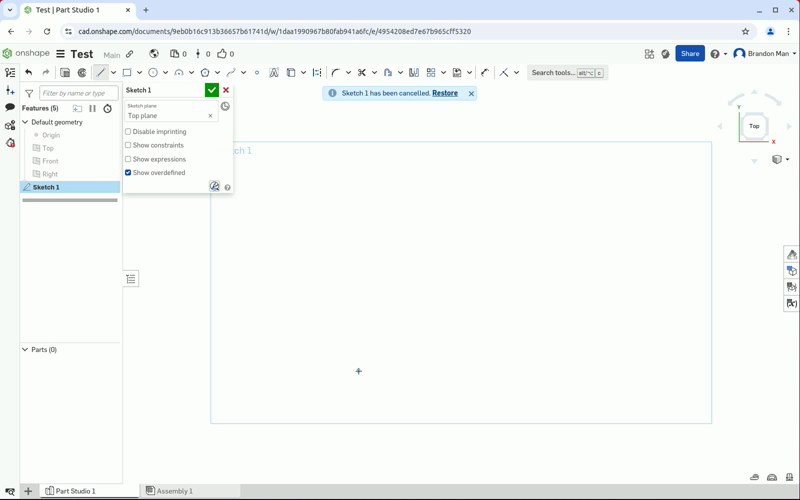
key_down(shift)
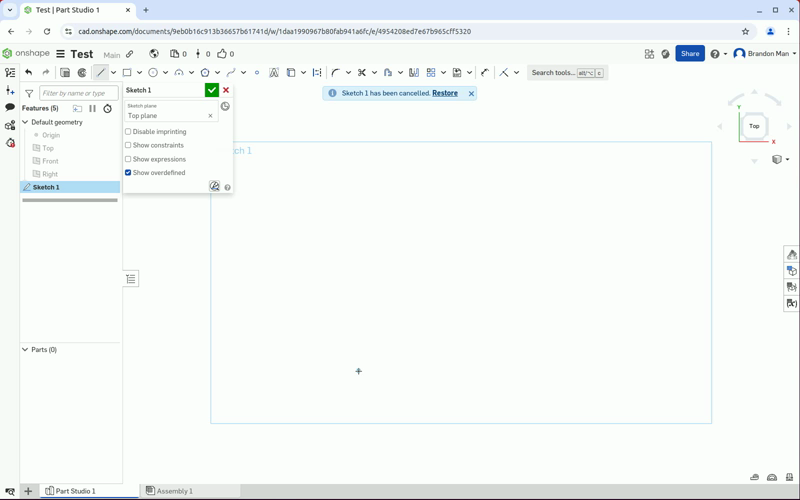
mouse_move(561, 370)
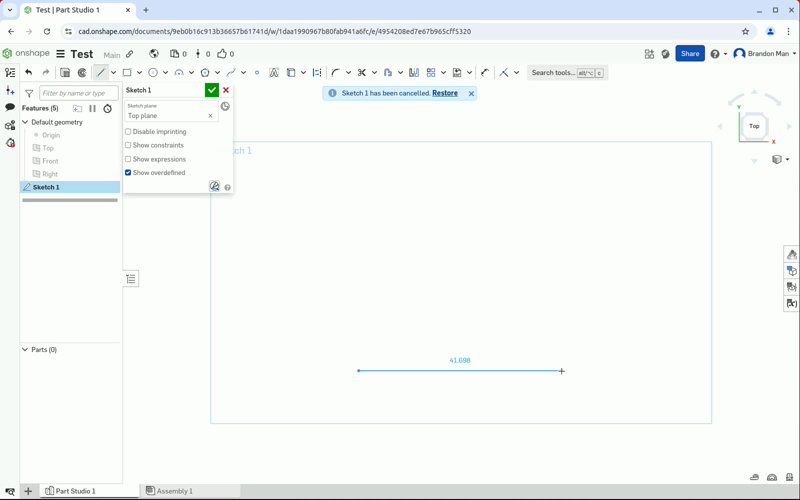
click(561, 370)
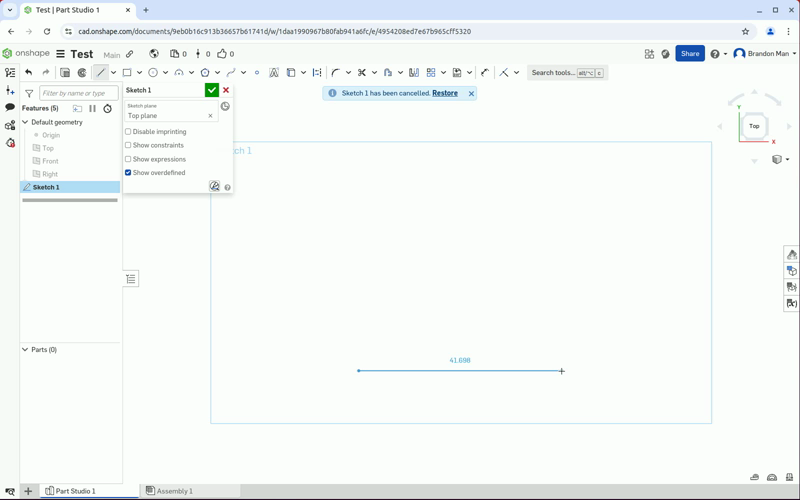
key_up(shift)
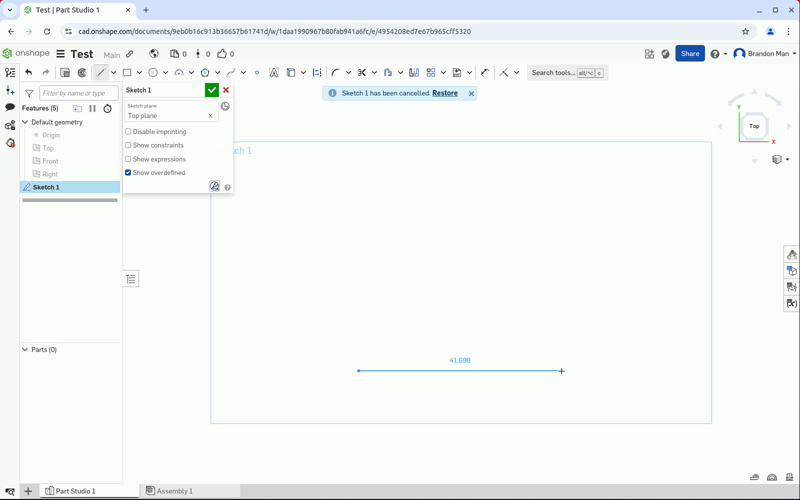
key_down(shift)
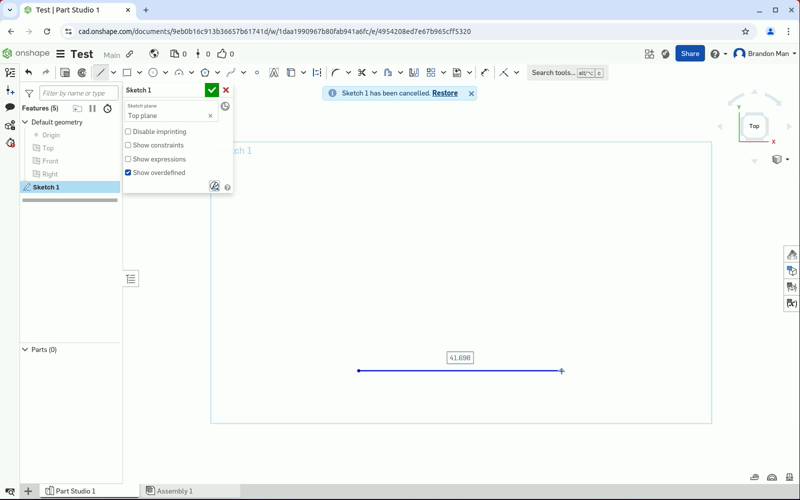
mouse_move(561, 195)
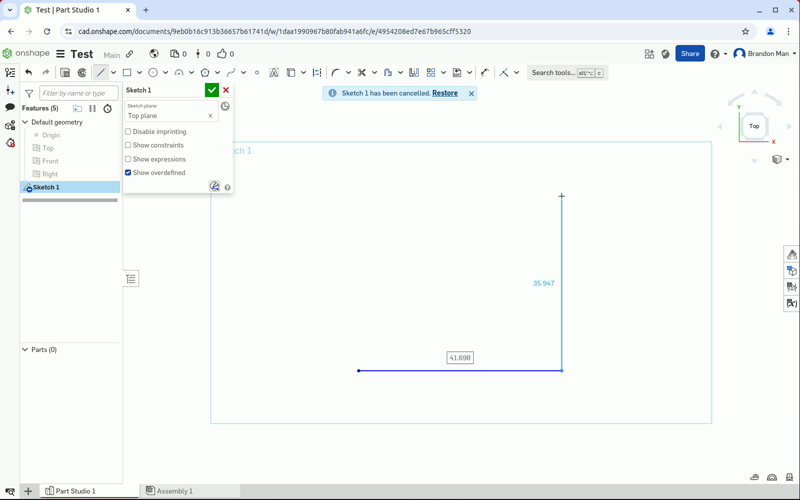
click(561, 195)
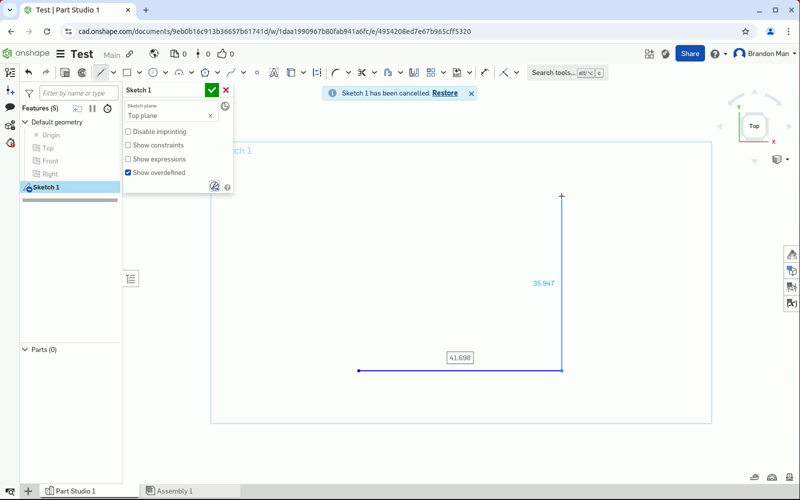
key_up(shift)
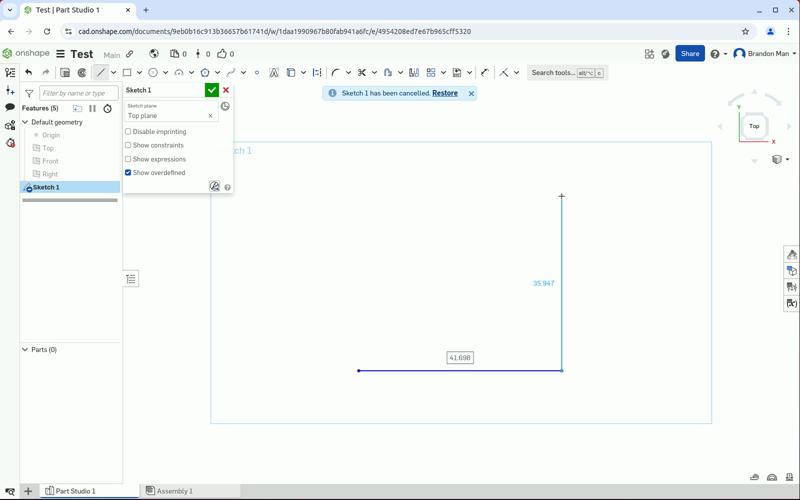
key_down(shift)
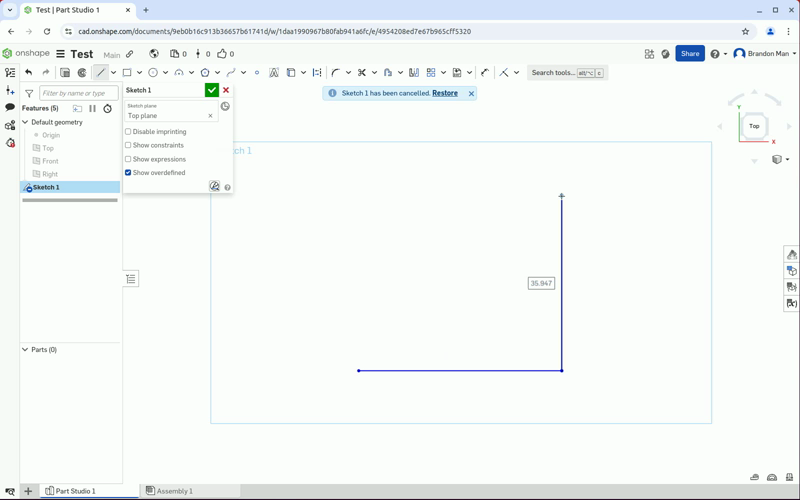
mouse_move(358, 195)
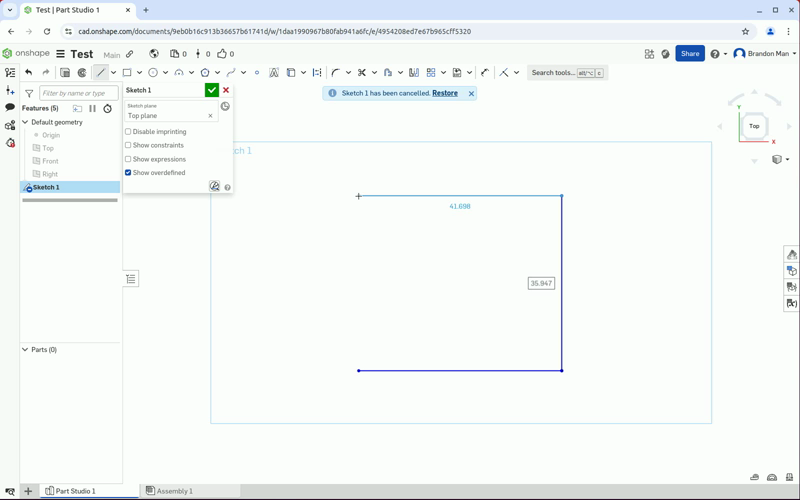
click(358, 195)
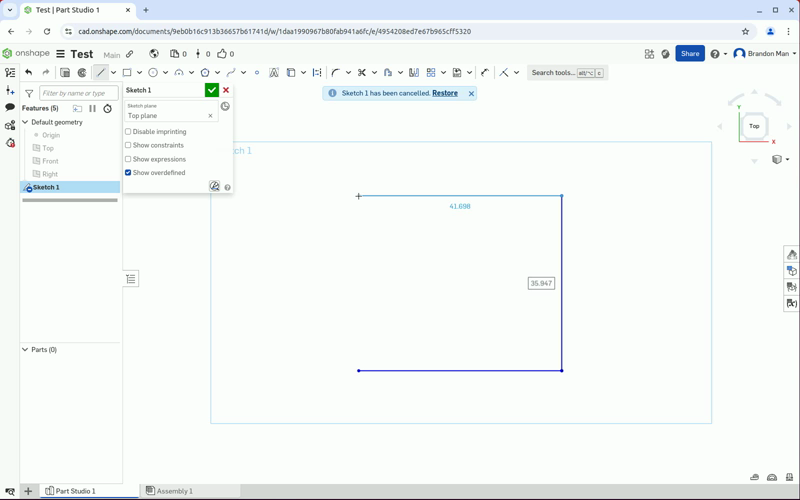
key_up(shift)
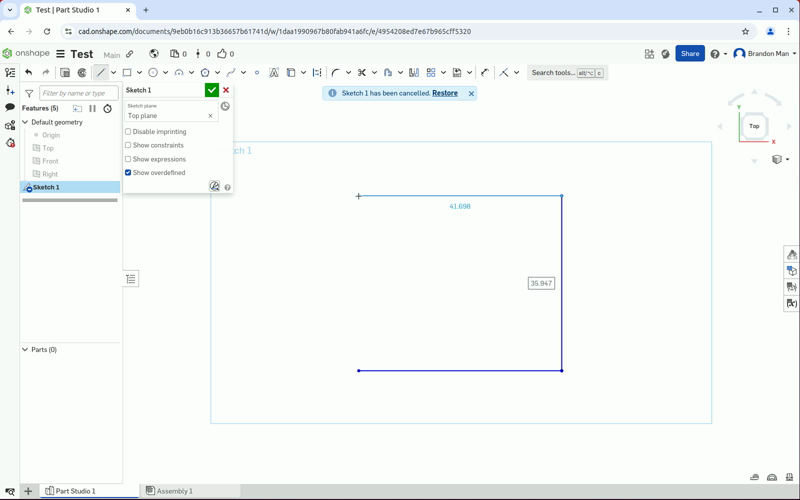
key_down(shift)
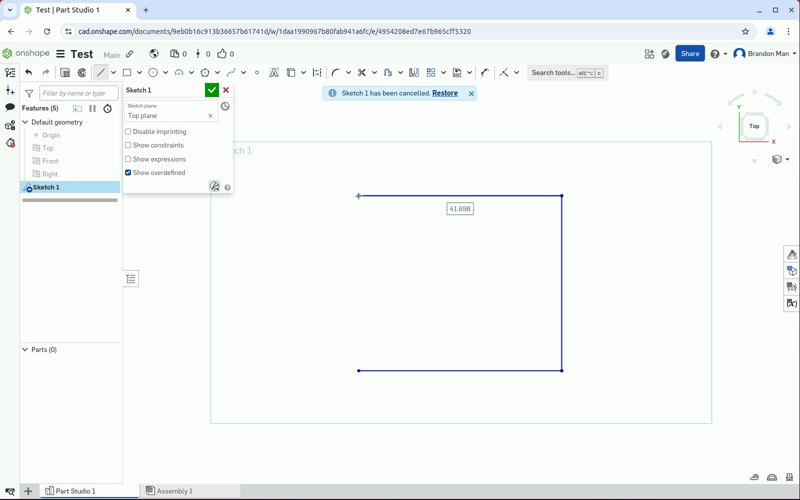
mouse_move(358, 370)
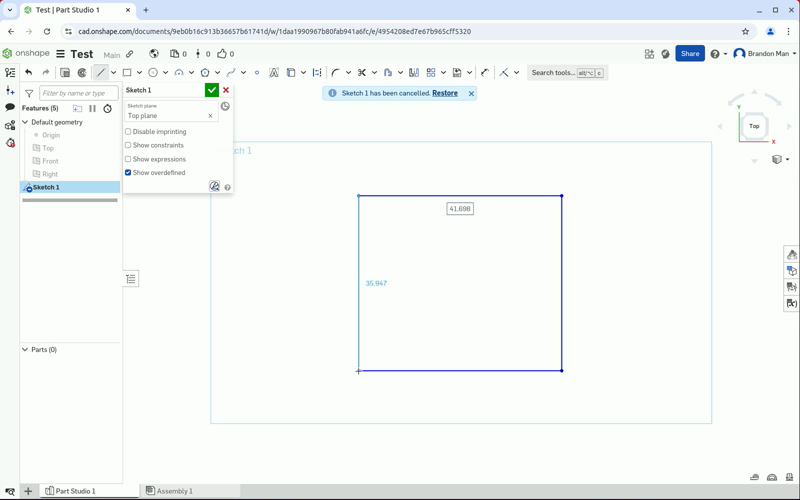
key_up(shift)
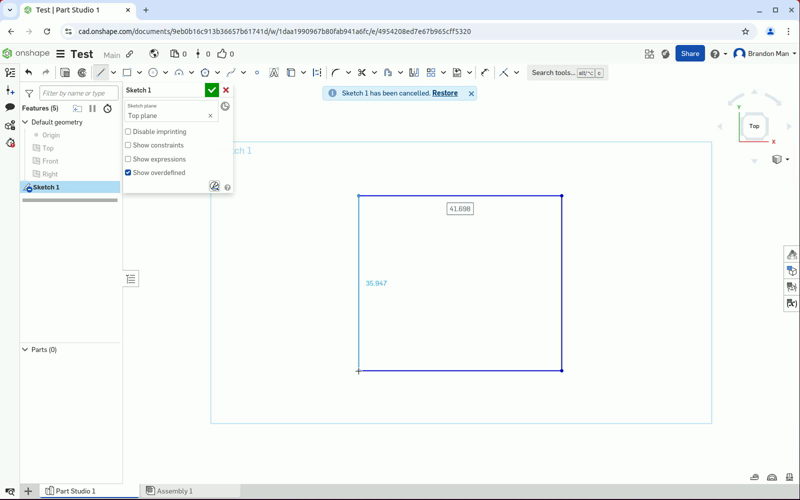
click(358, 370)
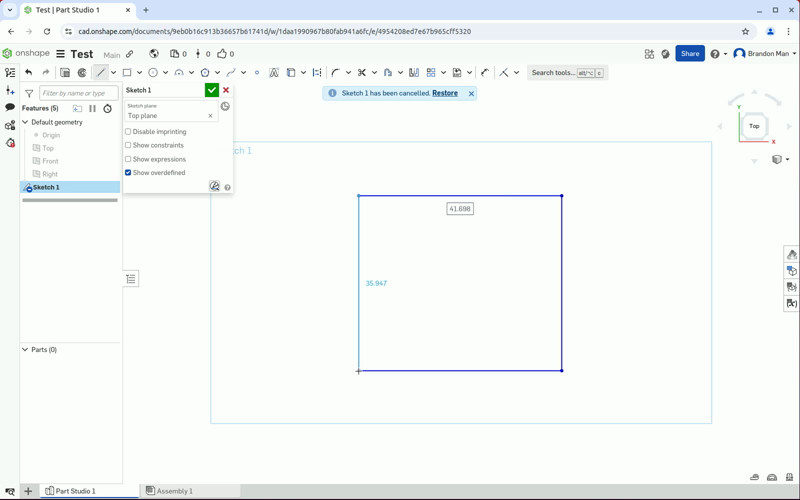
key(esc)
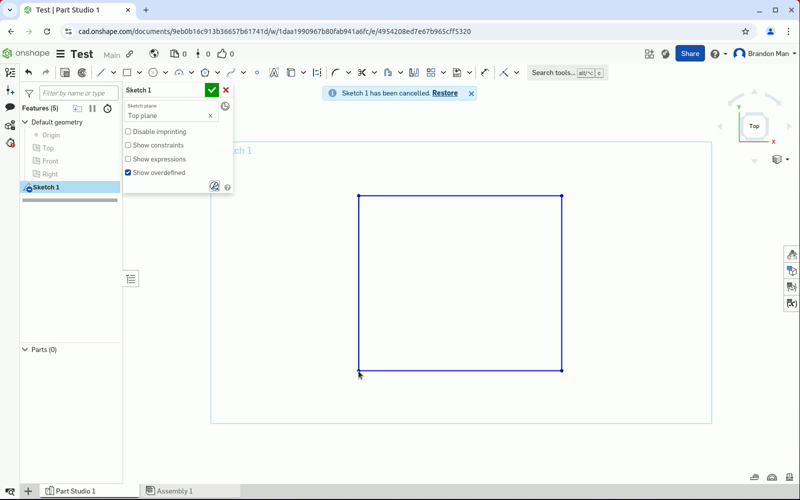
mouse_move(515, 312)
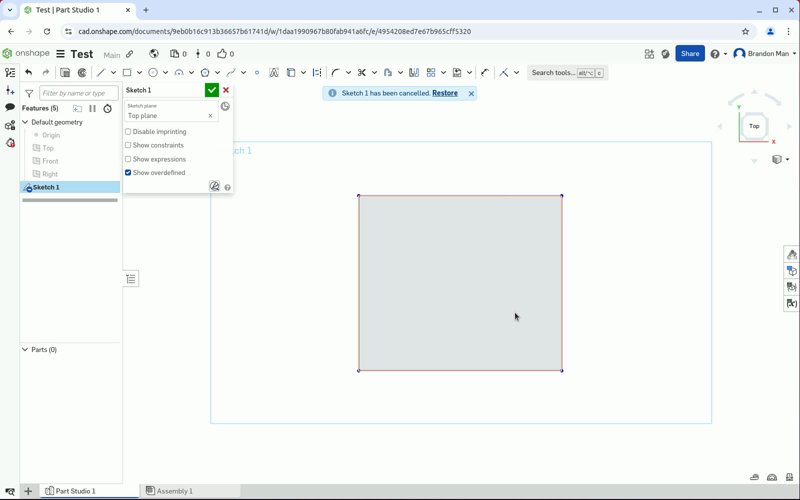
click(515, 312)
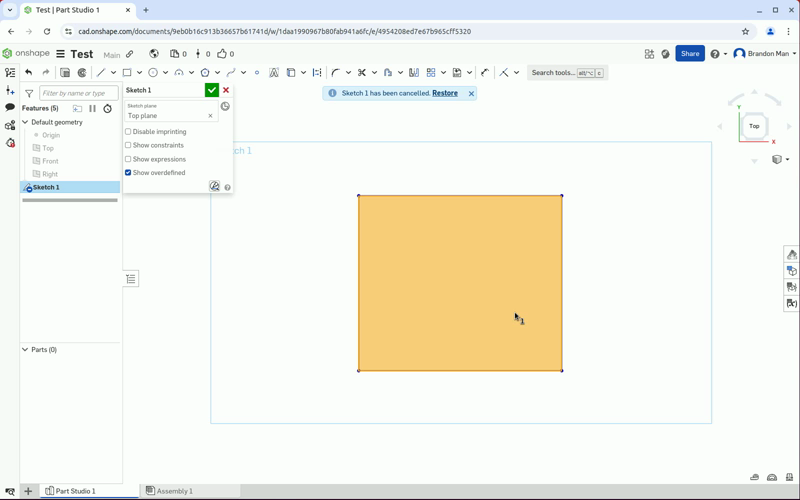
mouse_move(73, 352)
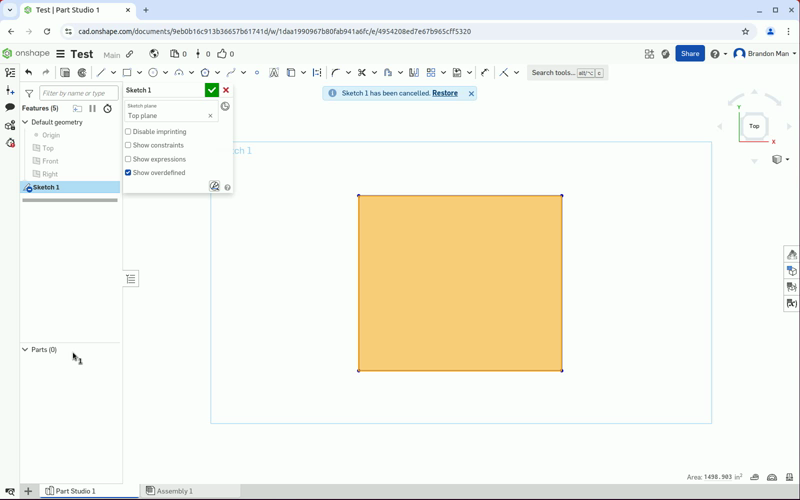
key(shift+y)
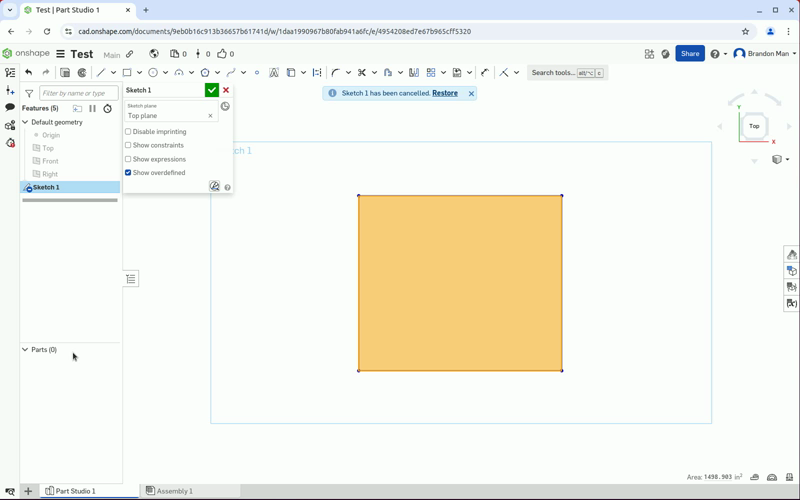
key(shift+e)
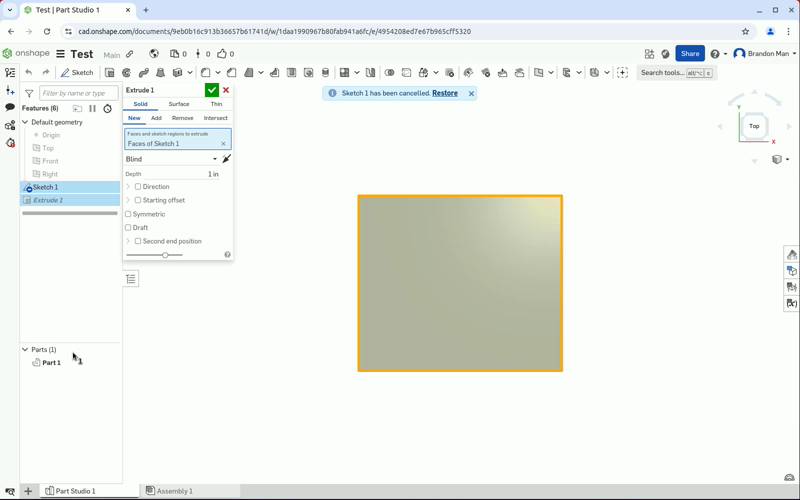
mouse_move(143, 106)
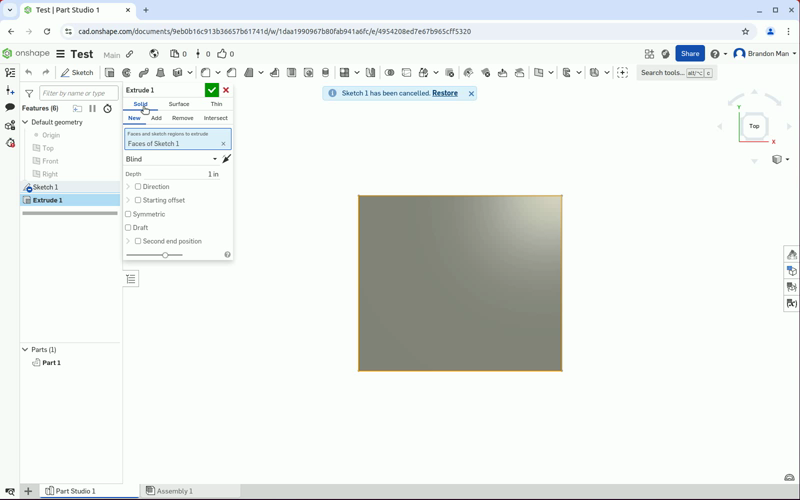
click(143, 106)
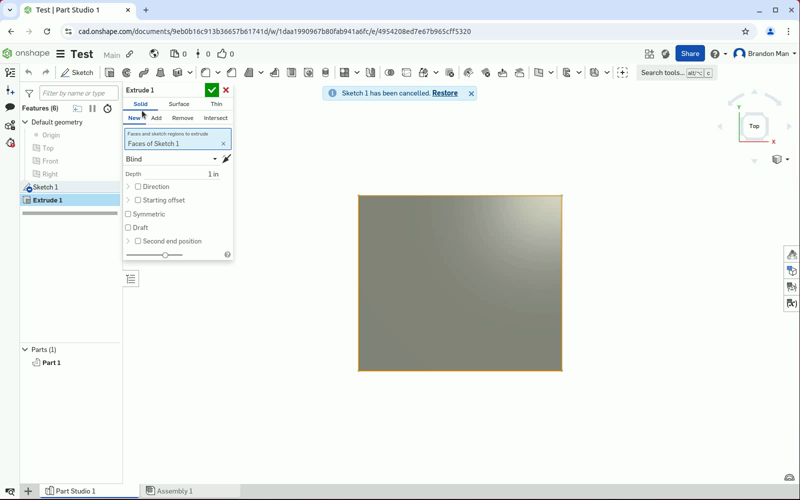
mouse_move(137, 120)
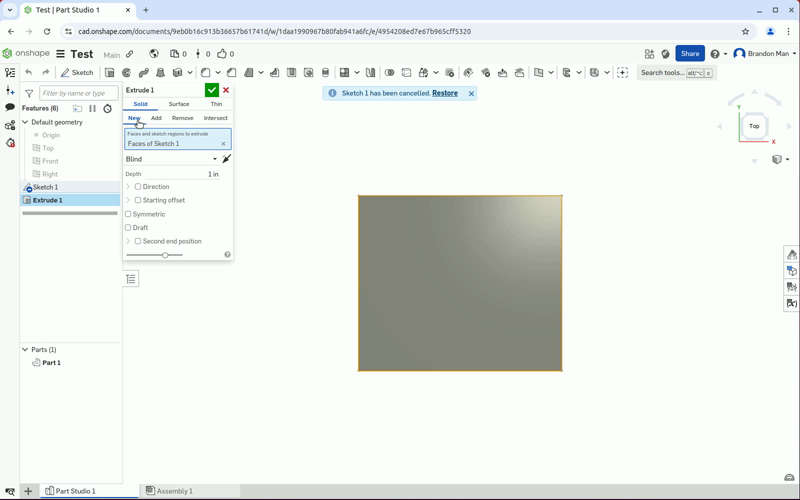
click(137, 120)
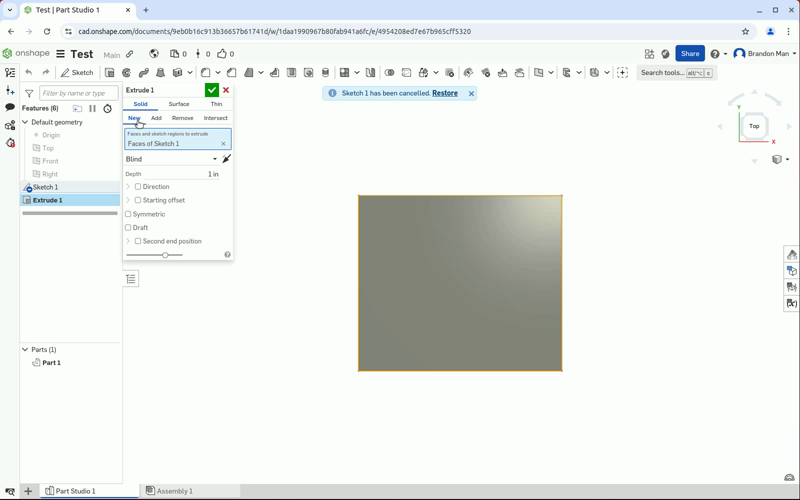
key(tab, 4)
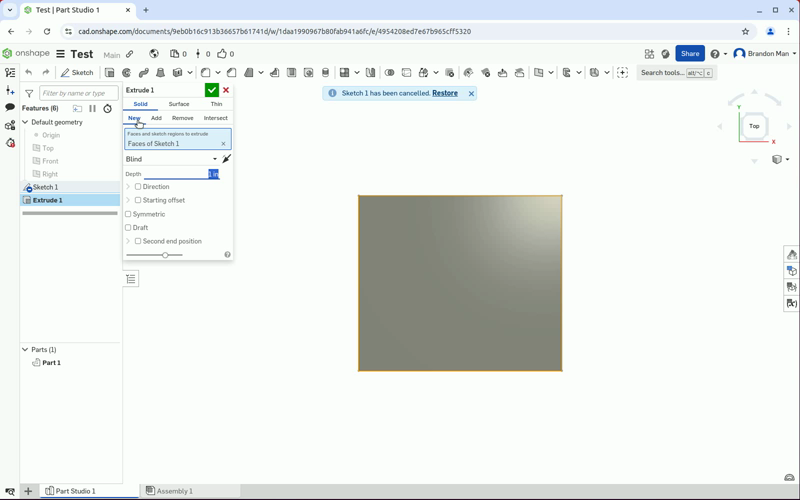
text(7.943)
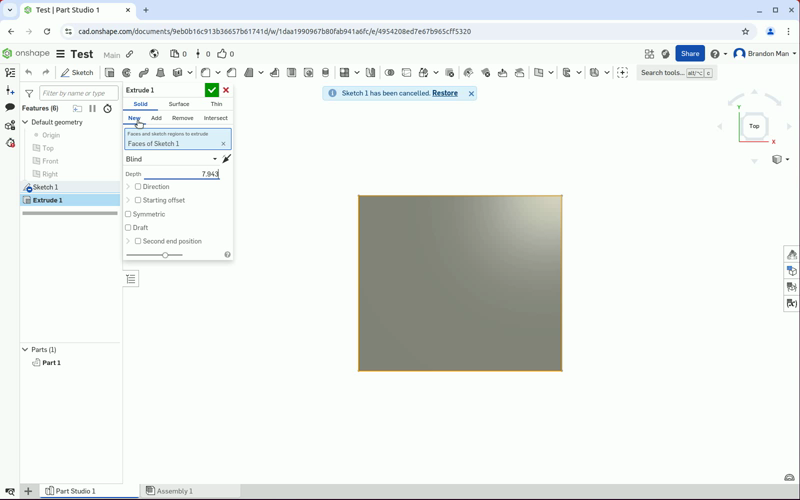
key(enter)
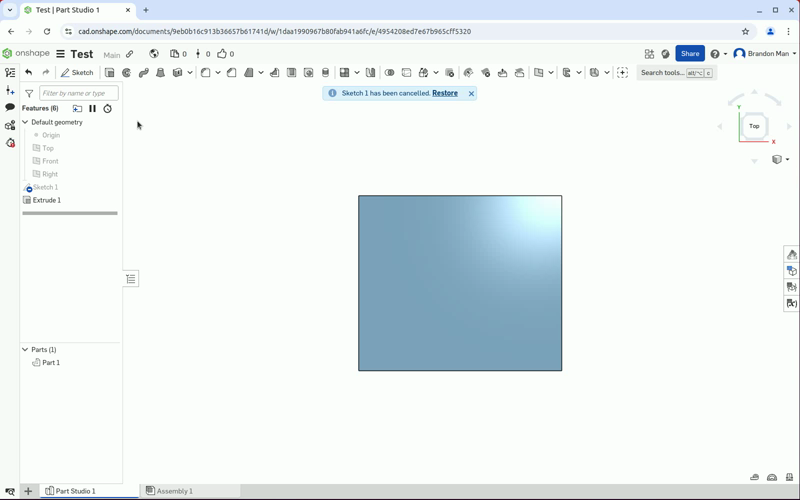
key(shift+h)
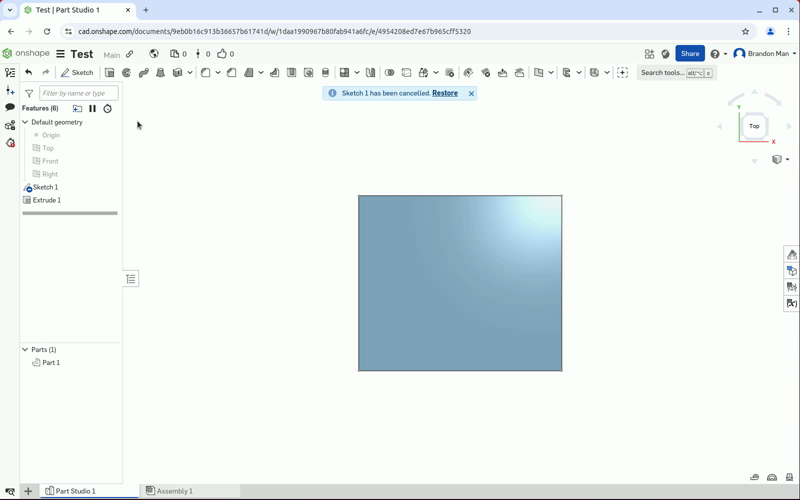
key(shift+h)
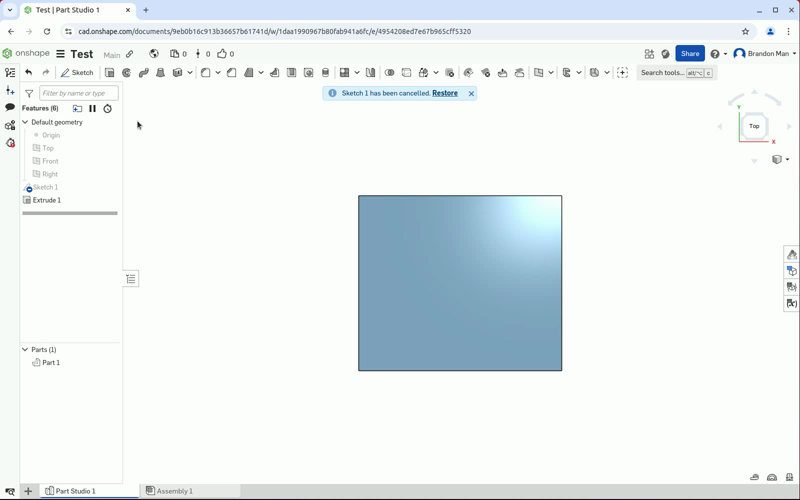
mouse_move(73, 189)
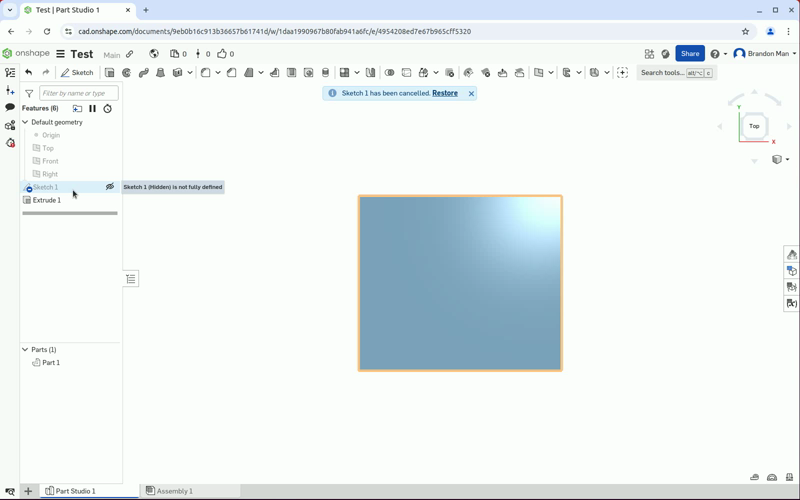
click(73, 189)
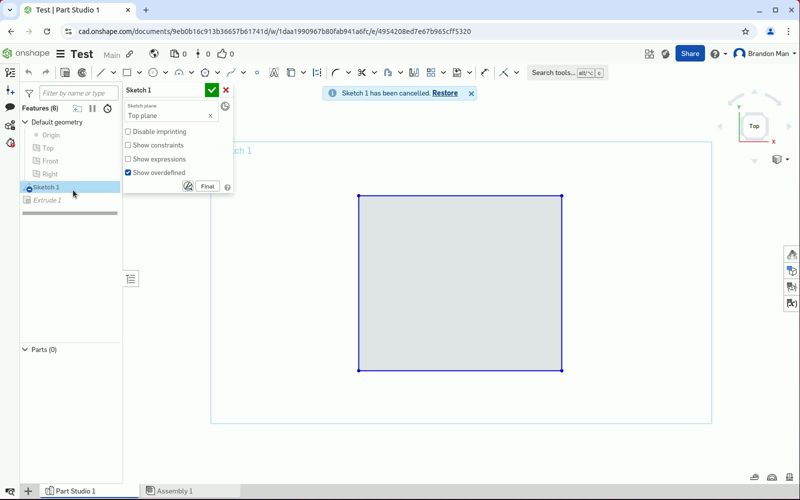
mouse_move(229, 92)
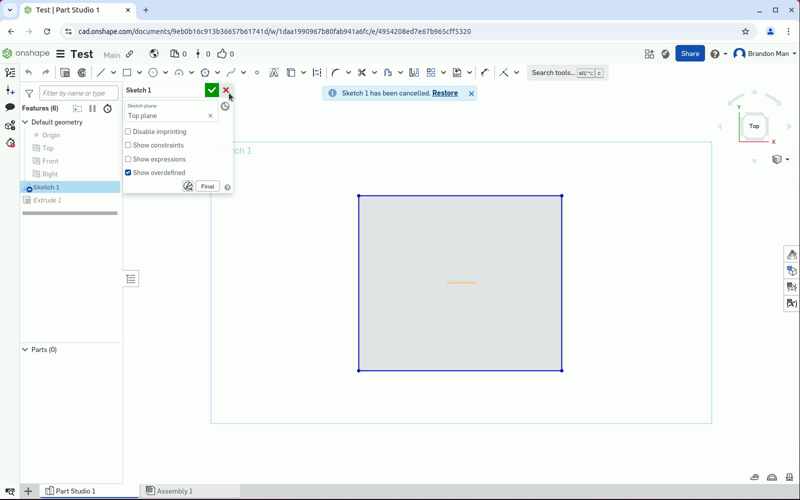
click(229, 92)
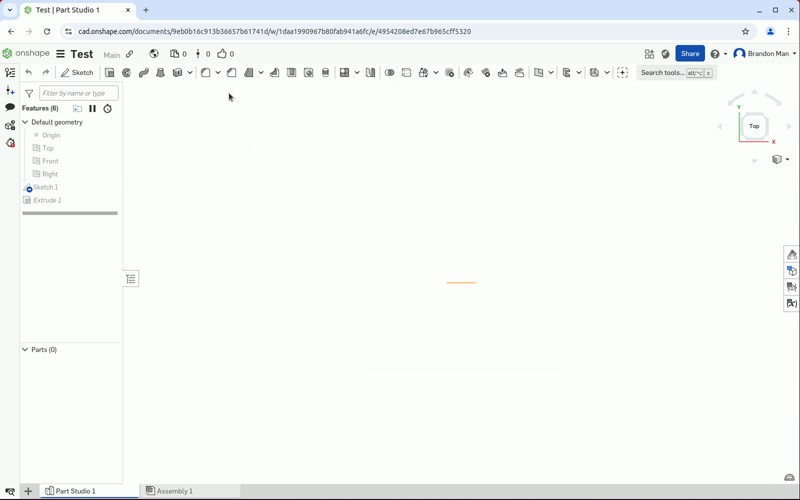
mouse_move(541, 75)
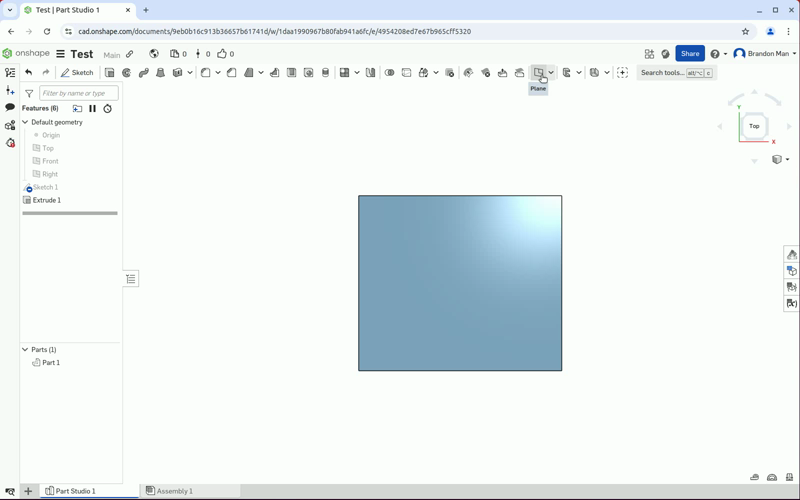
click(541, 75)
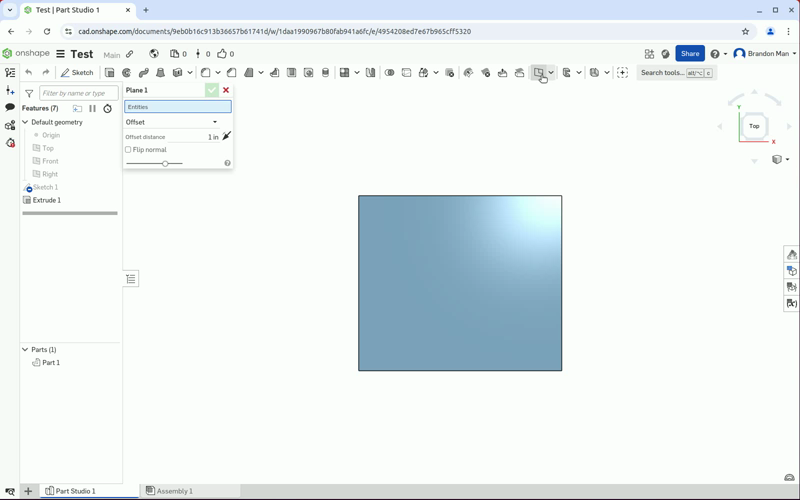
mouse_move(73, 150)
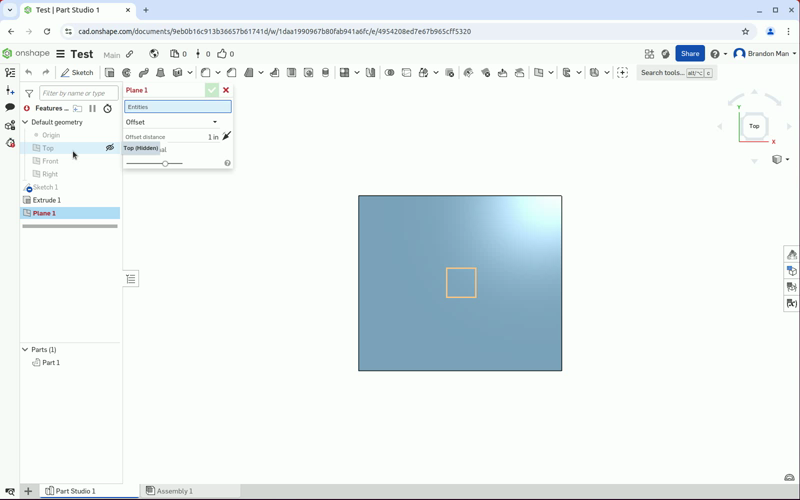
click(73, 150)
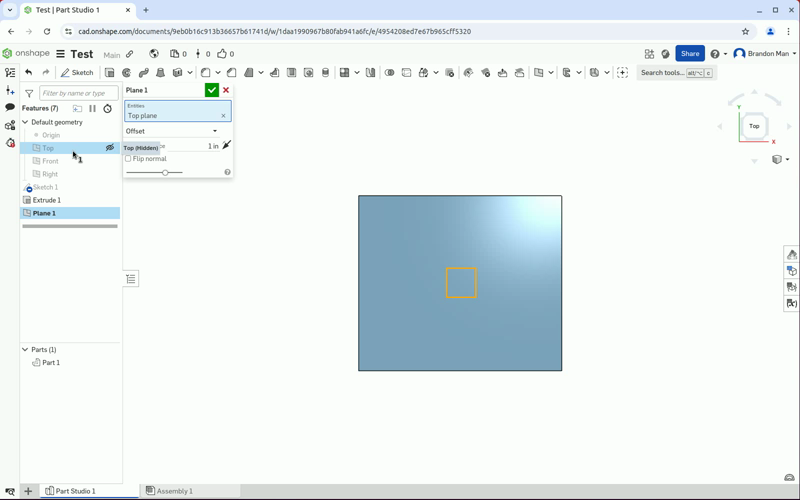
key(tab, 2)
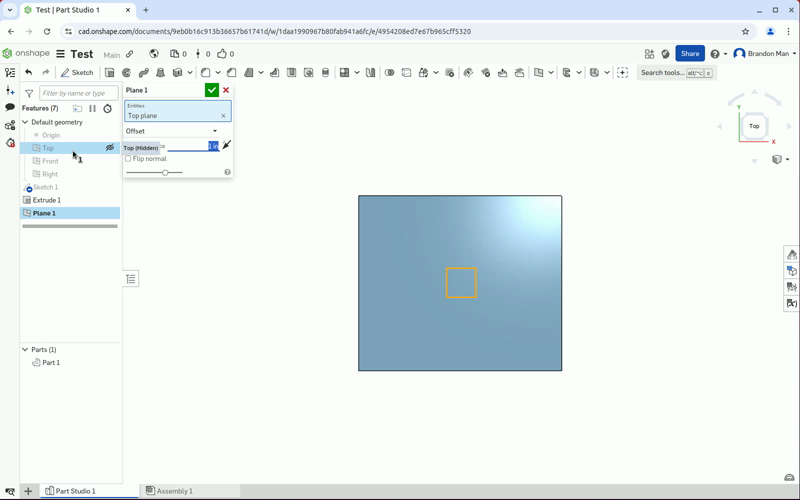
text(7.949)
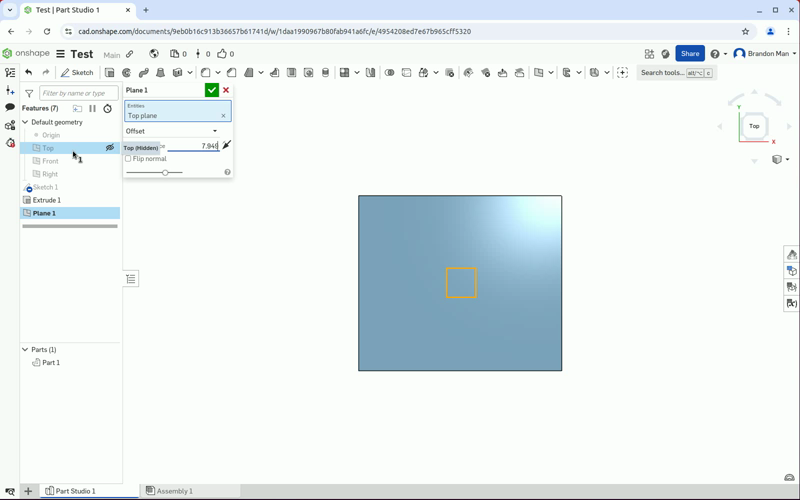
key(enter, 2)
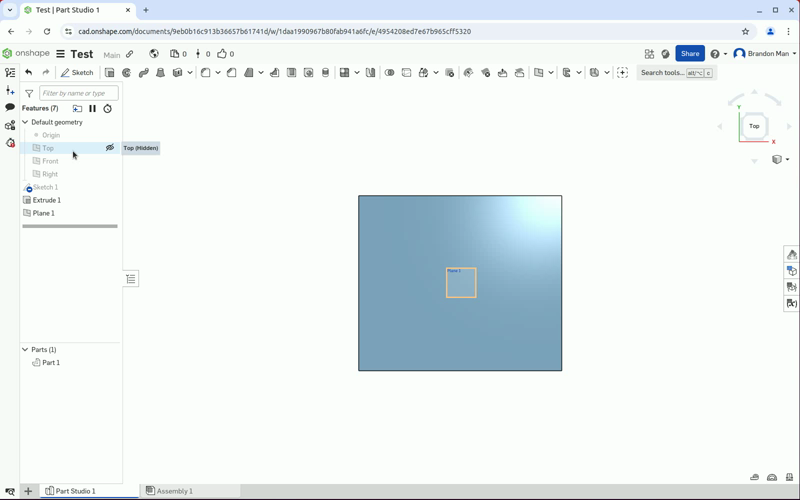
key(shift+s)
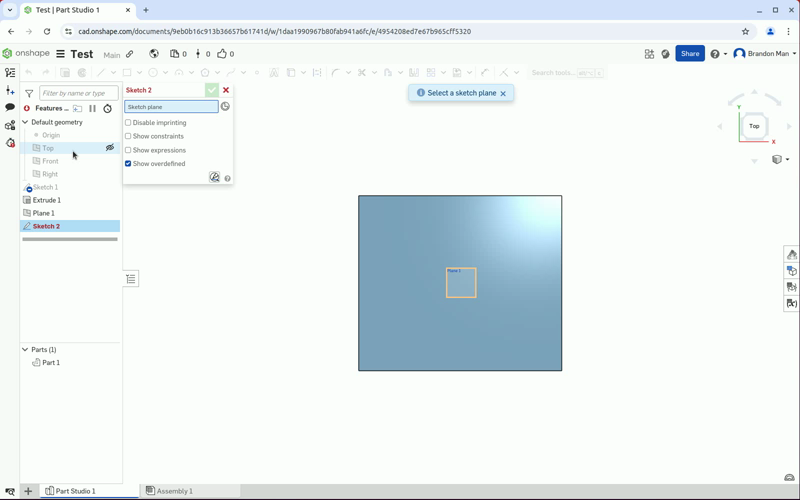
mouse_move(73, 215)
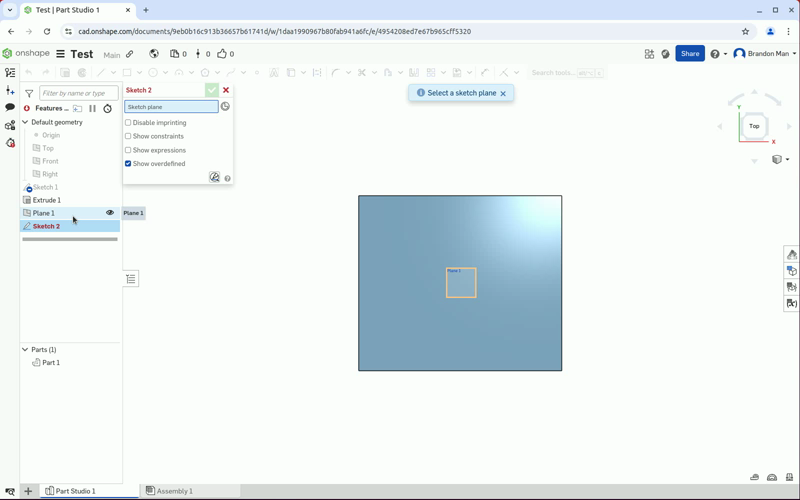
click(73, 215)
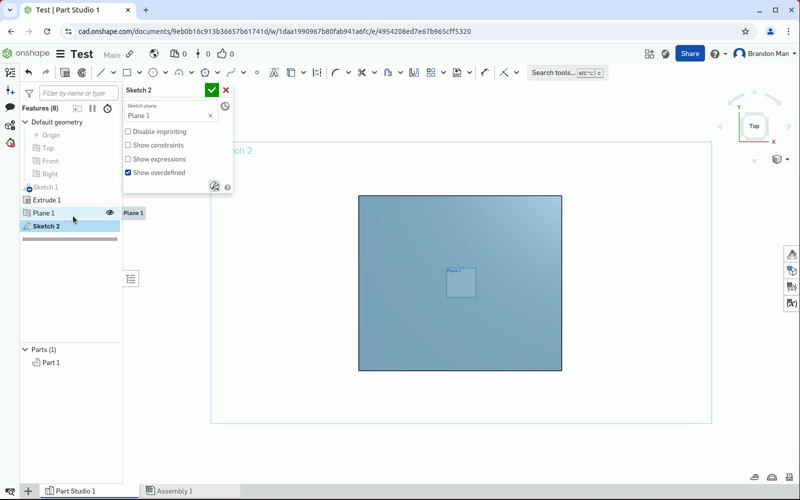
mouse_move(73, 352)
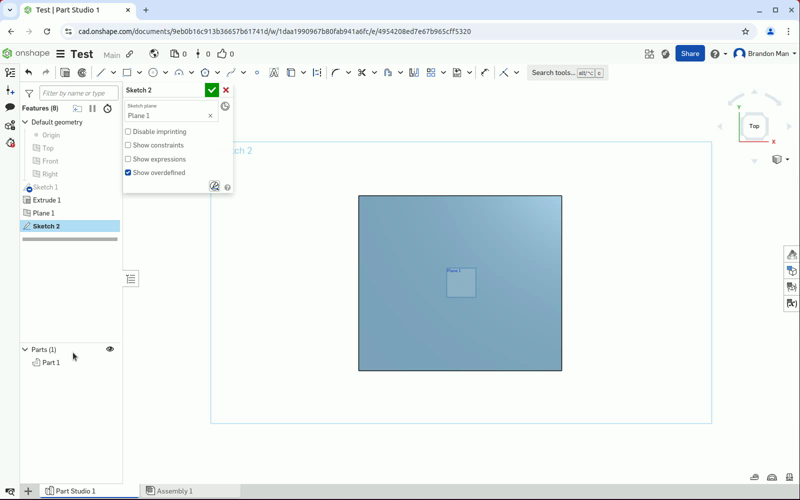
key(y)
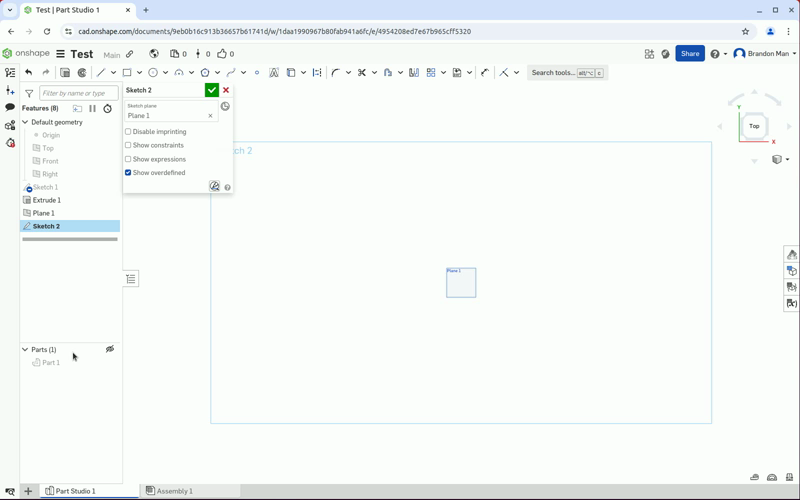
key(l)
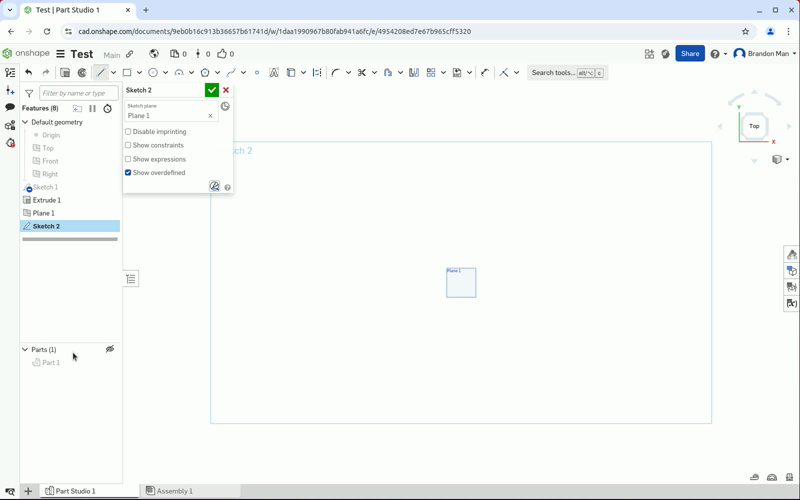
key_down(shift)
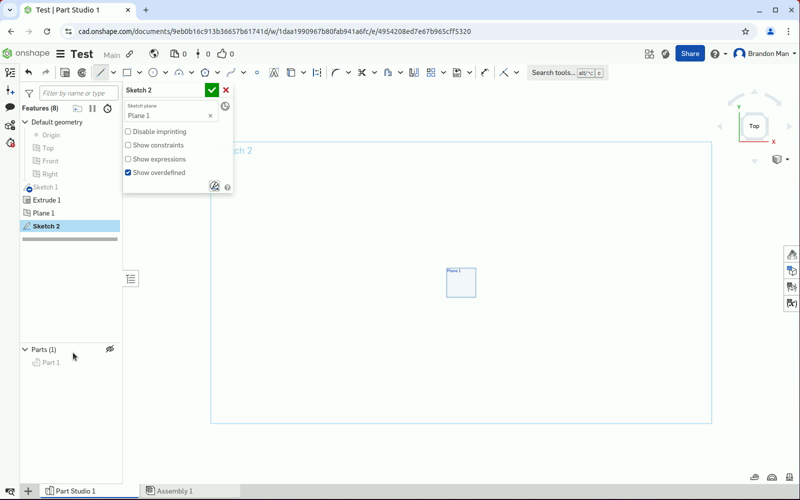
mouse_move(369, 360)
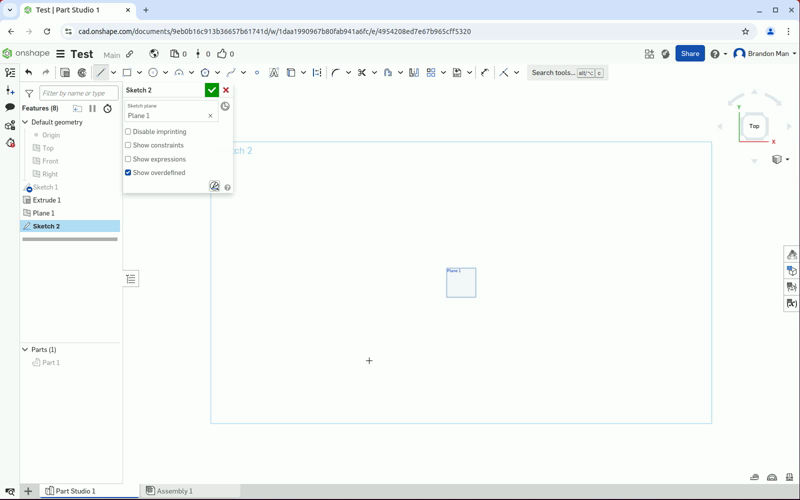
click(369, 360)
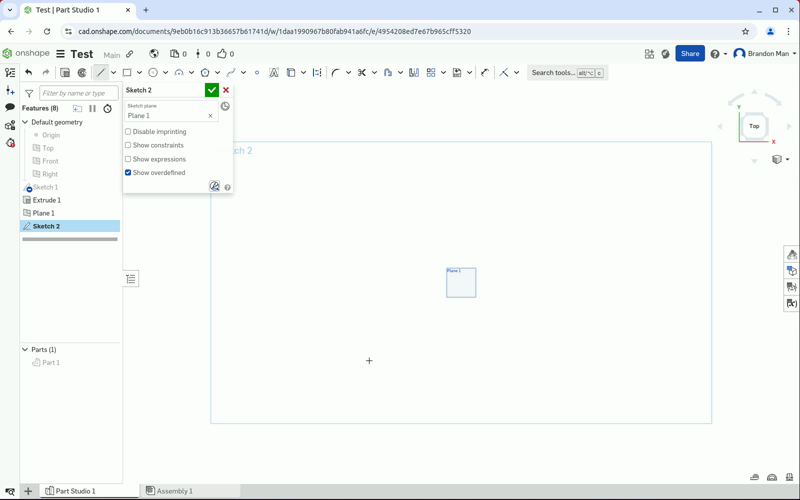
key_up(shift)
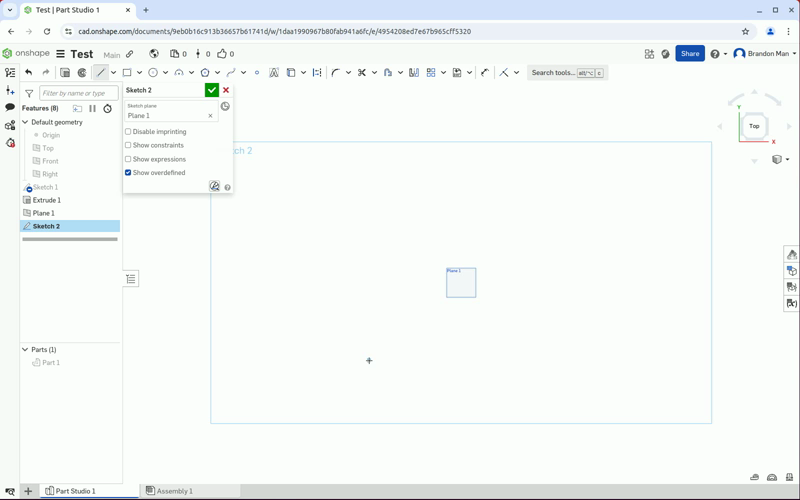
key_down(shift)
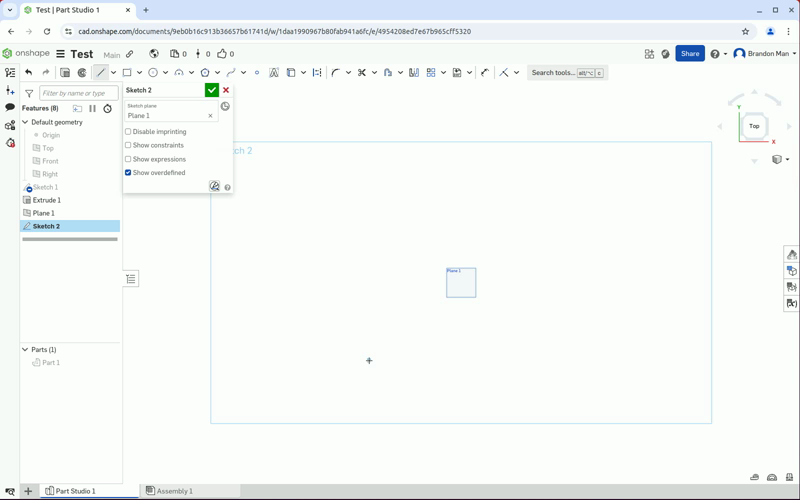
mouse_move(551, 360)
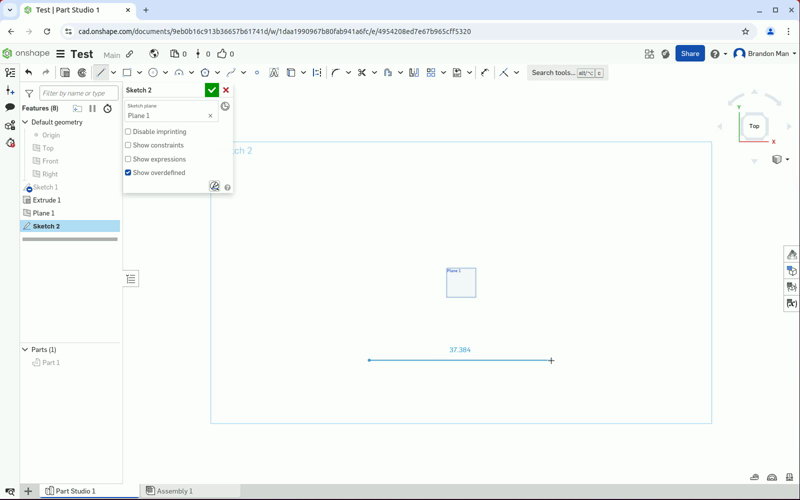
click(551, 360)
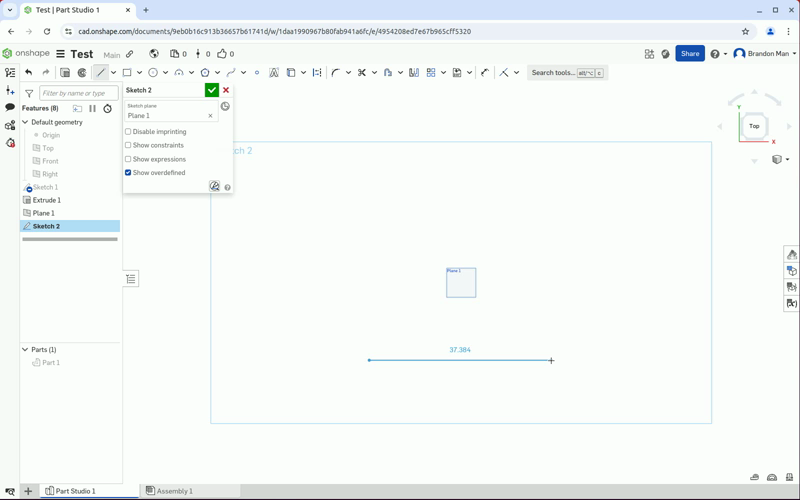
key_up(shift)
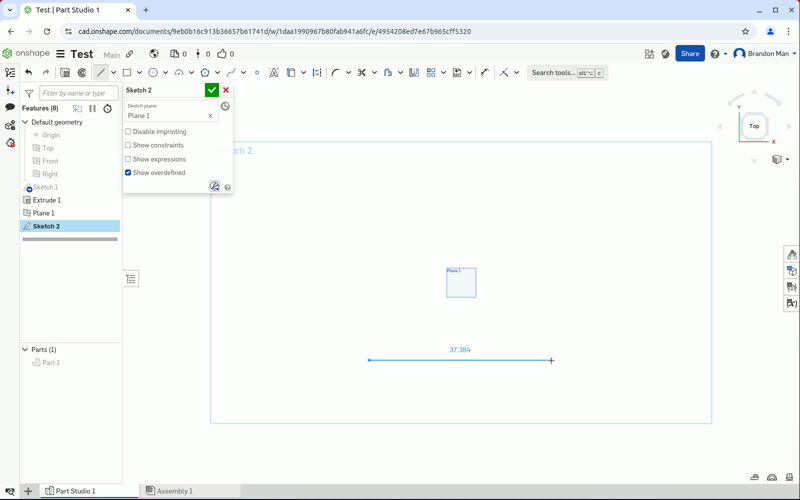
key_down(shift)
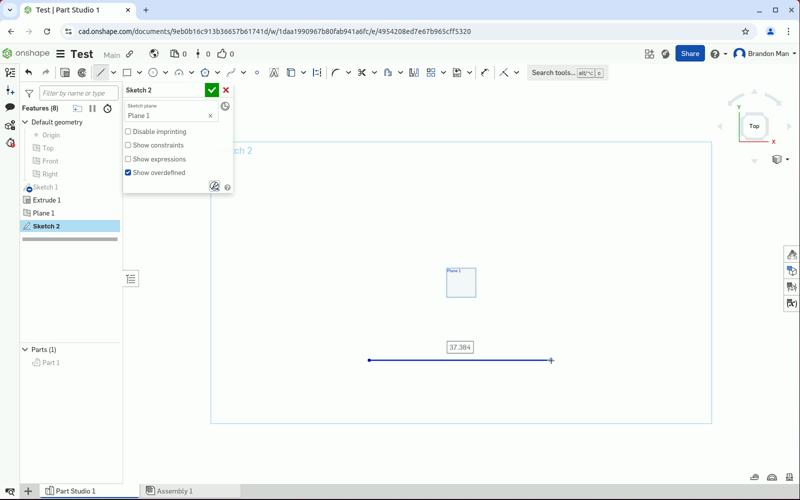
mouse_move(551, 205)
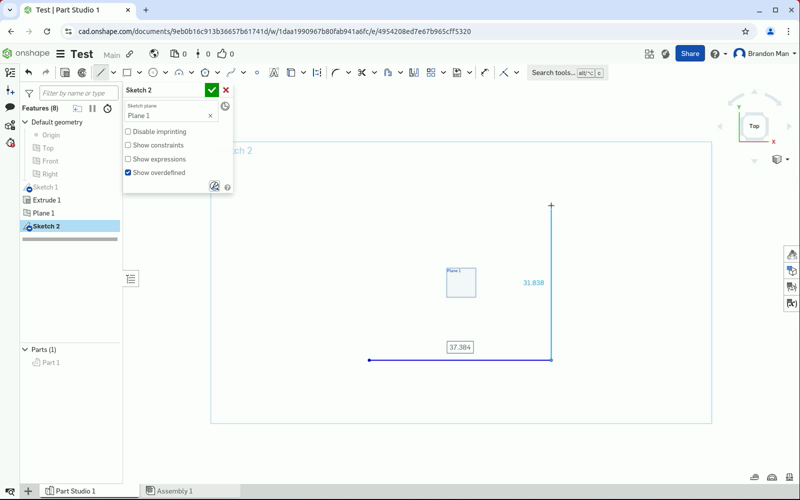
click(551, 205)
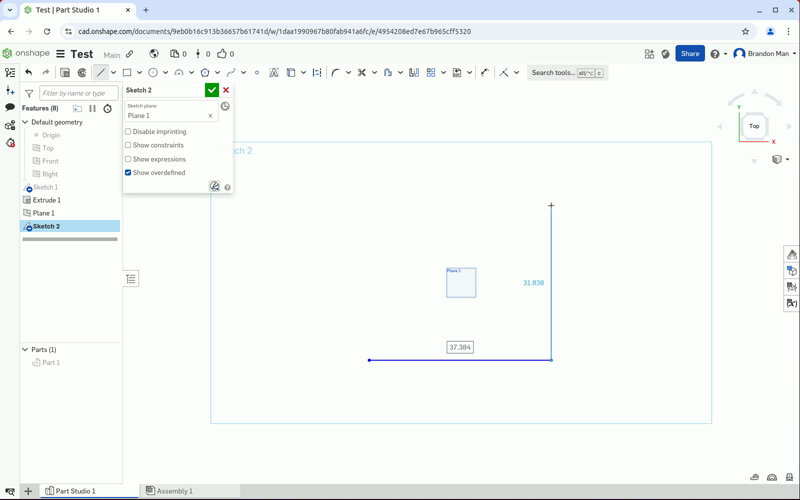
key_up(shift)
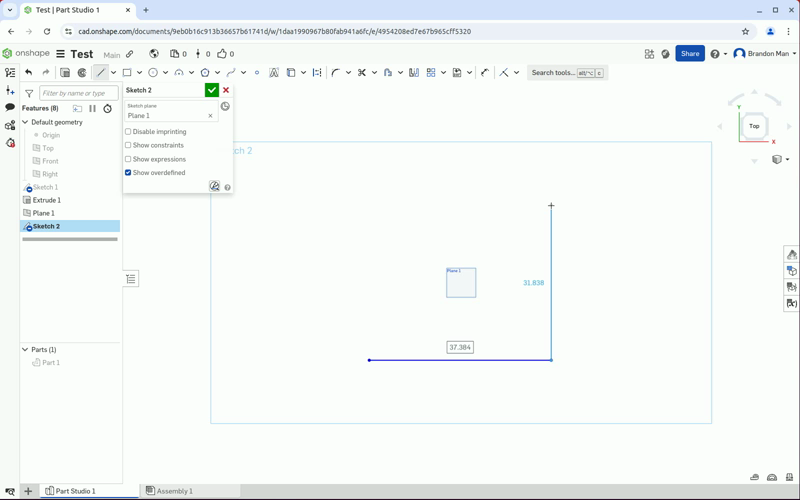
key_down(shift)
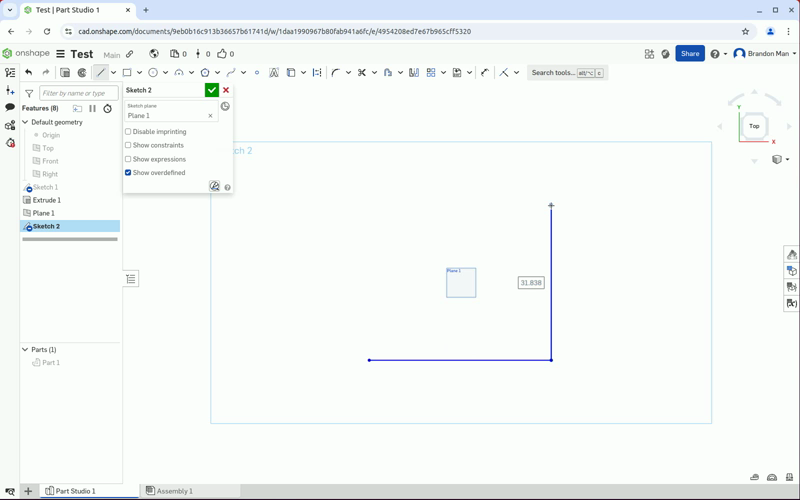
mouse_move(369, 205)
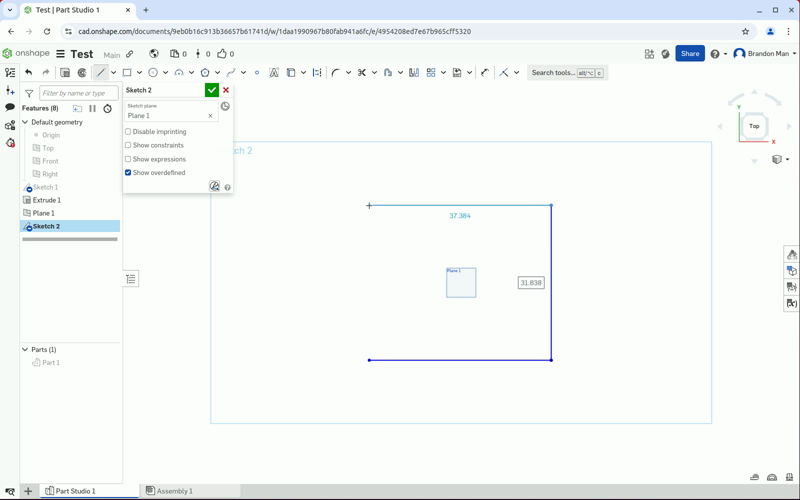
click(369, 205)
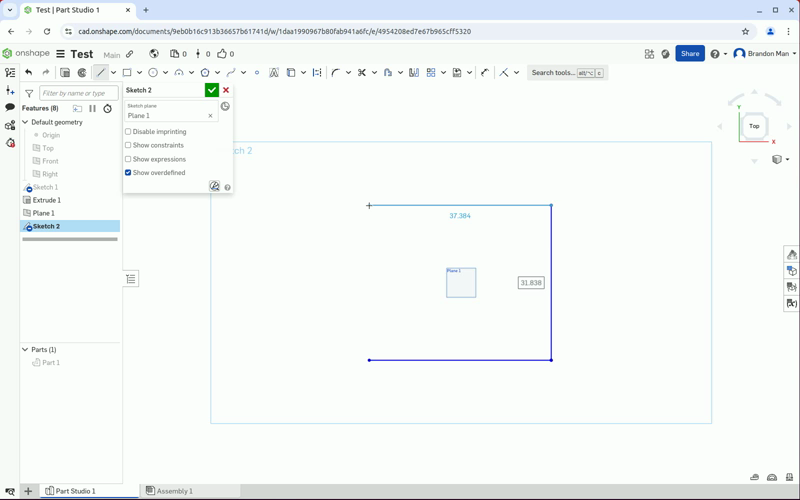
key_up(shift)
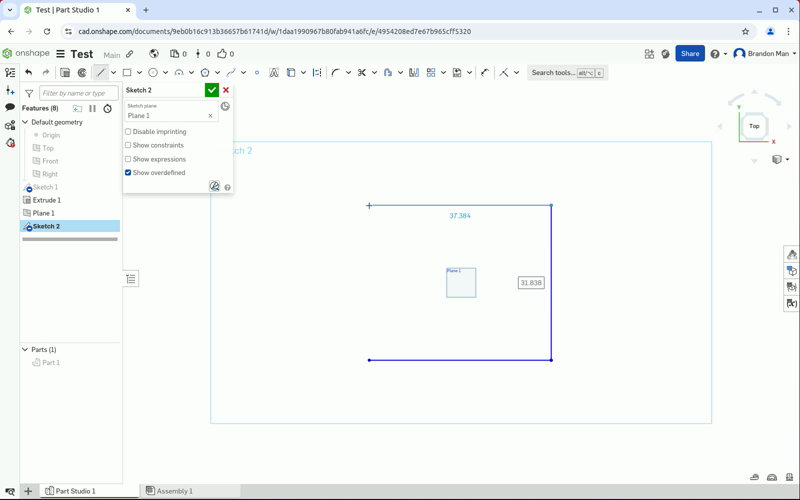
key_down(shift)
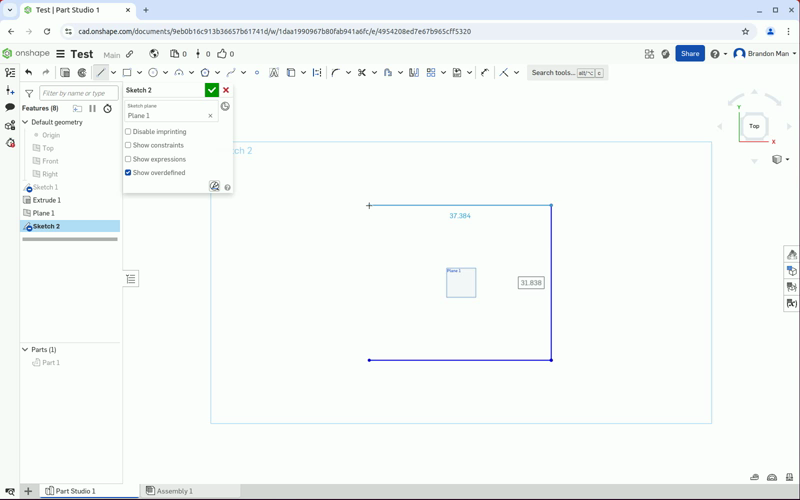
mouse_move(369, 360)
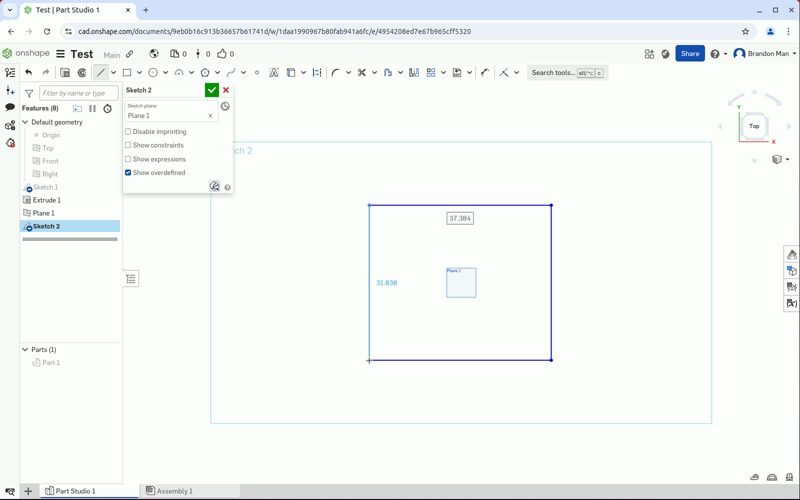
key_up(shift)
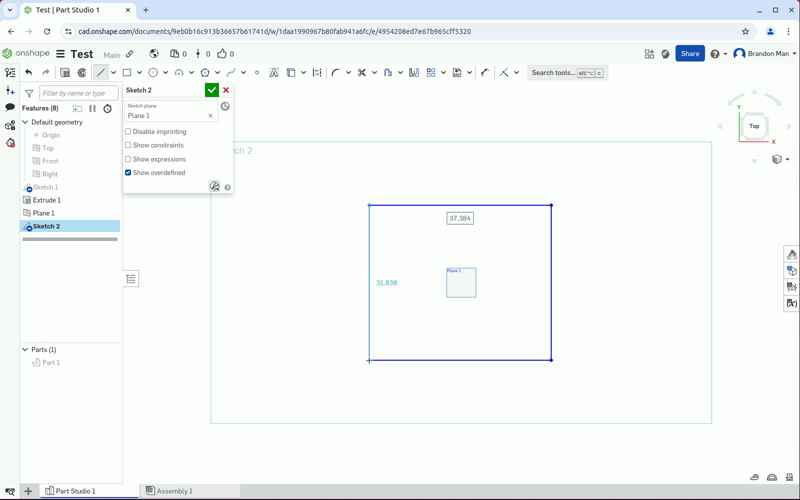
click(369, 360)
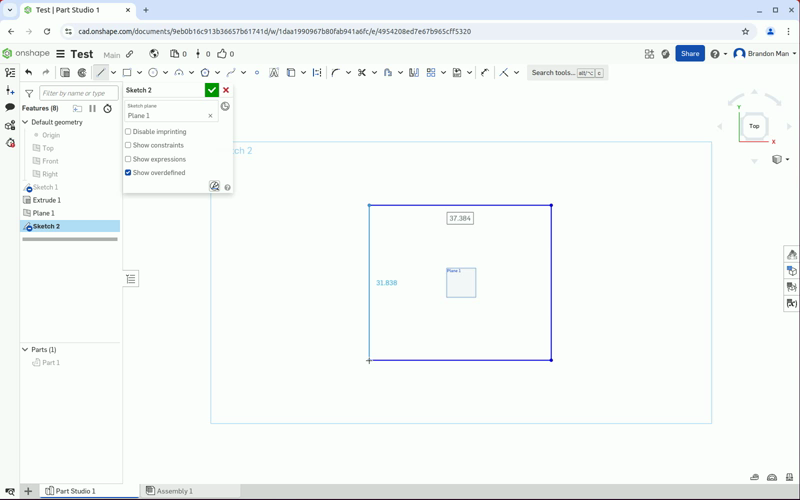
key(esc)
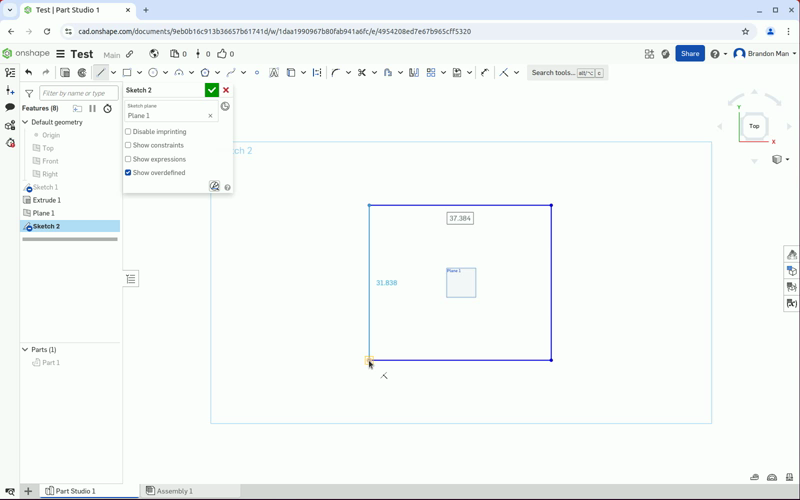
mouse_move(526, 333)
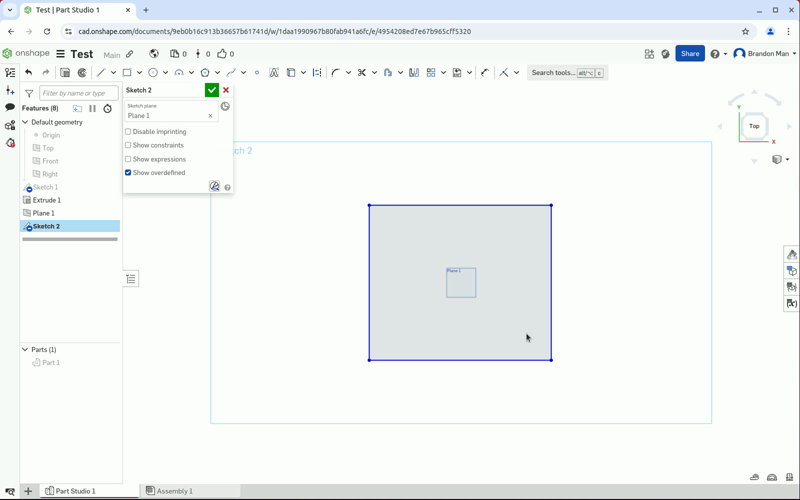
click(526, 333)
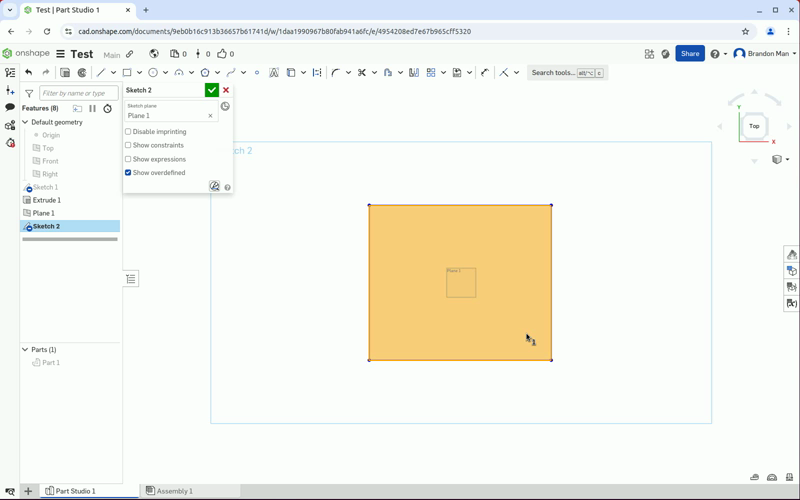
mouse_move(73, 352)
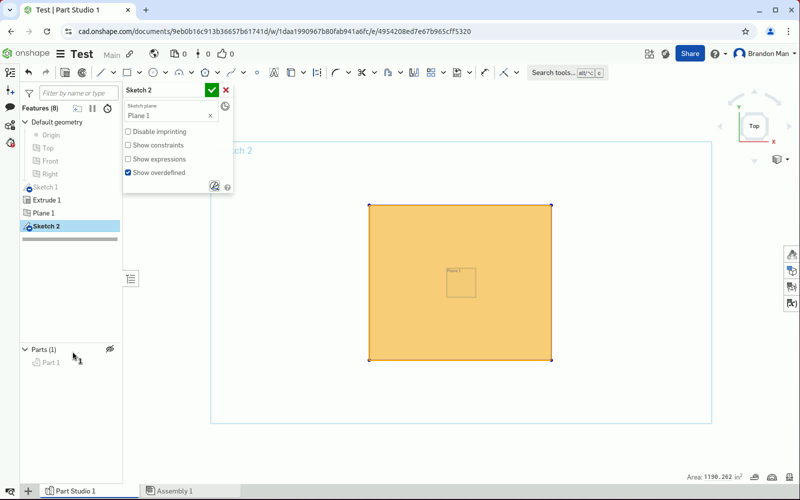
key(shift+y)
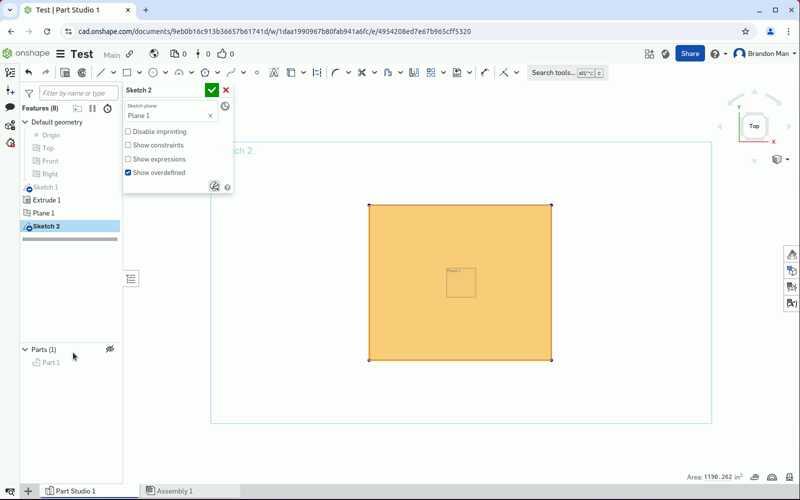
key(shift+e)
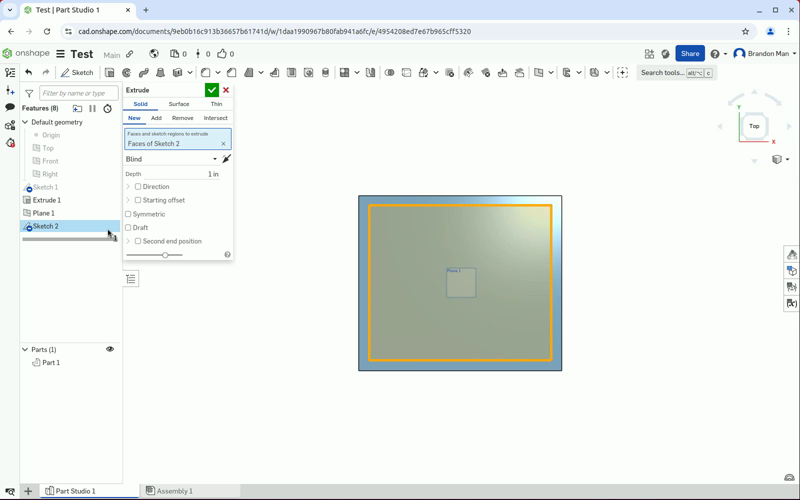
mouse_move(143, 106)
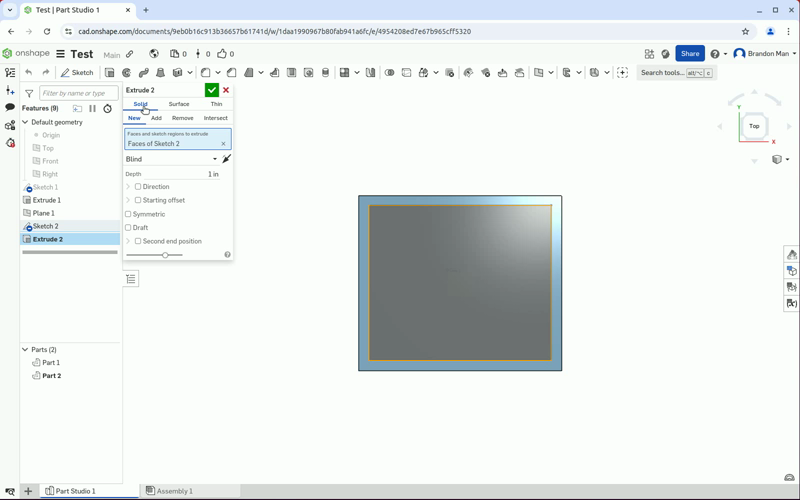
click(143, 106)
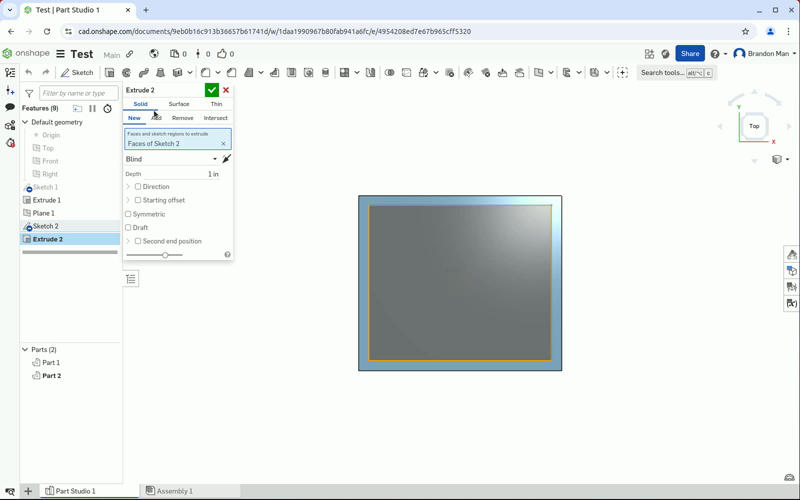
mouse_move(186, 120)
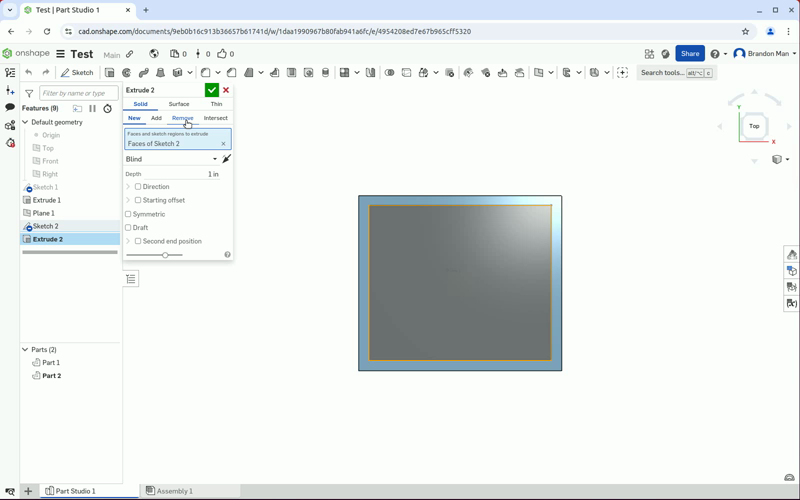
click(186, 120)
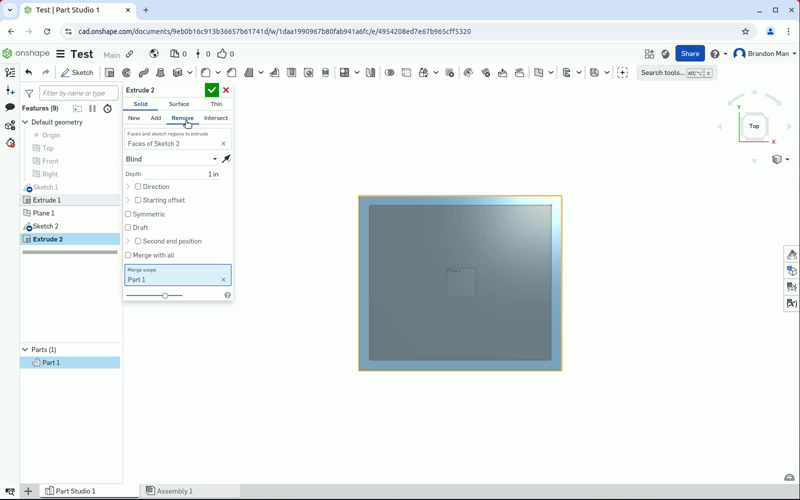
key(tab, 4)
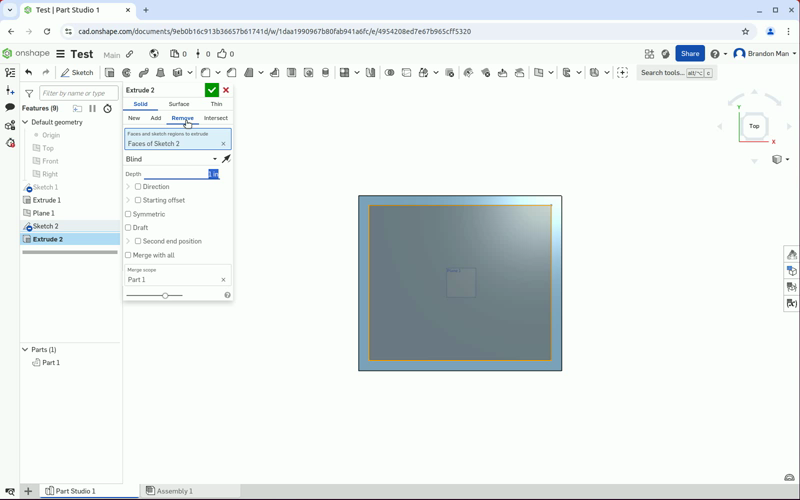
text(5.777)
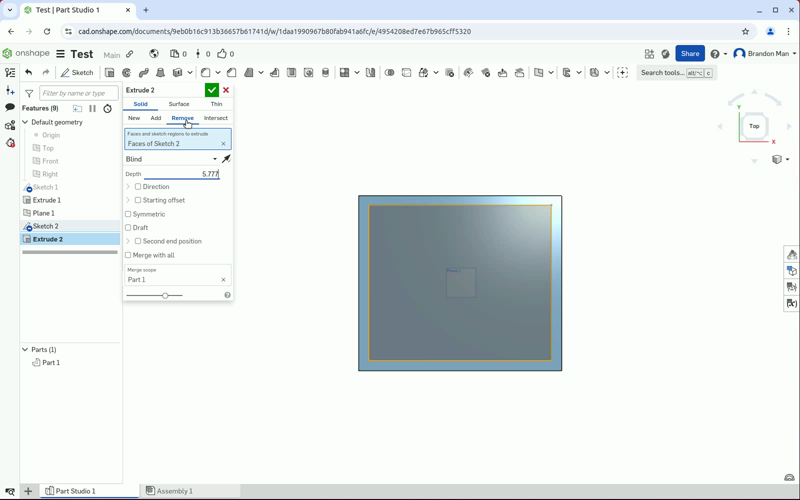
key(tab, 6)
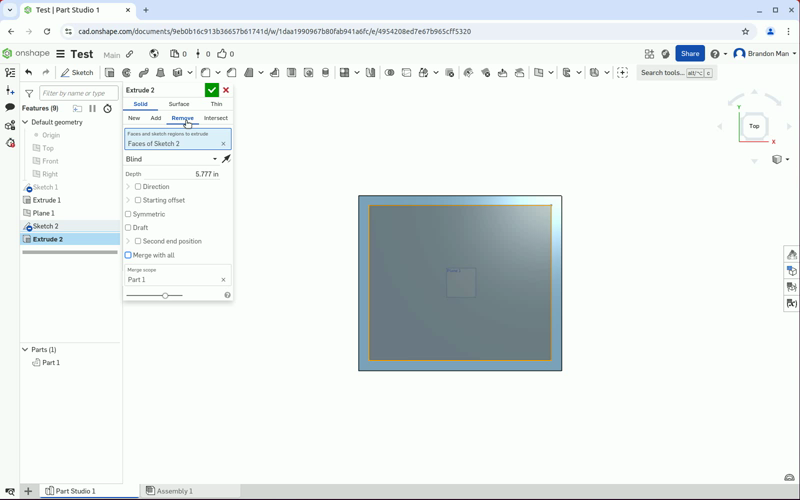
key(space)
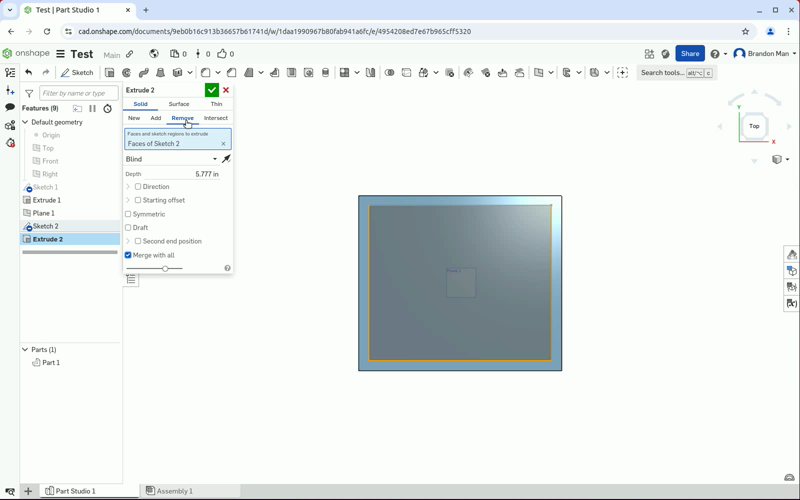
key(enter)
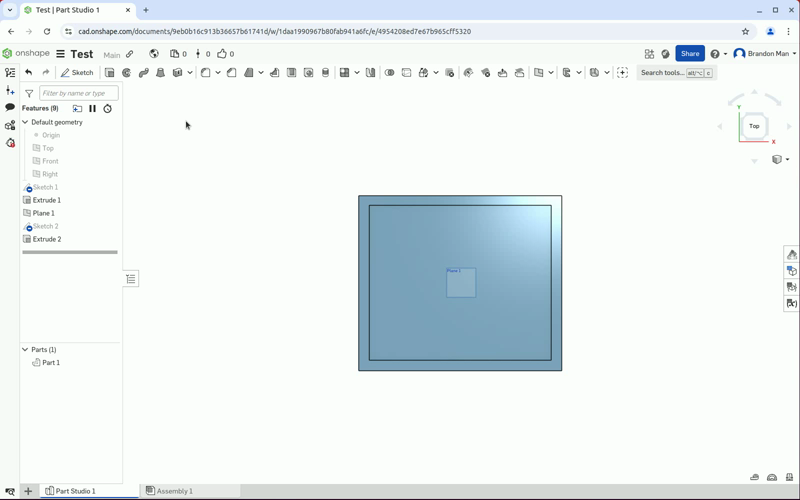
key(shift+h)
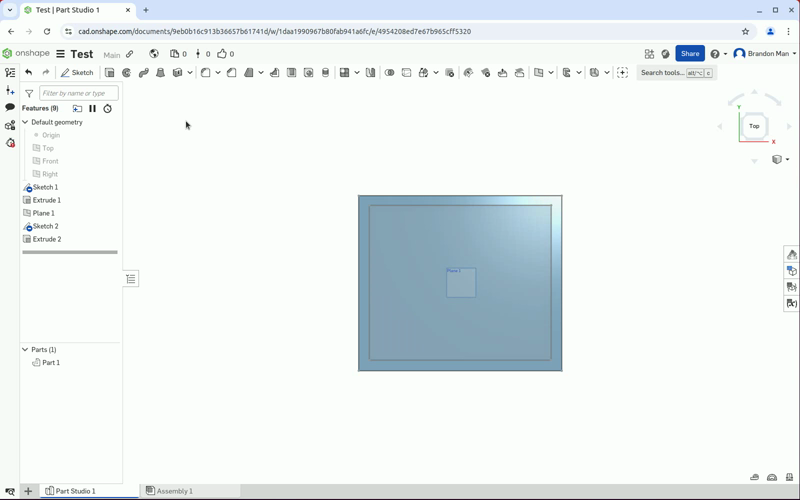
key(shift+h)
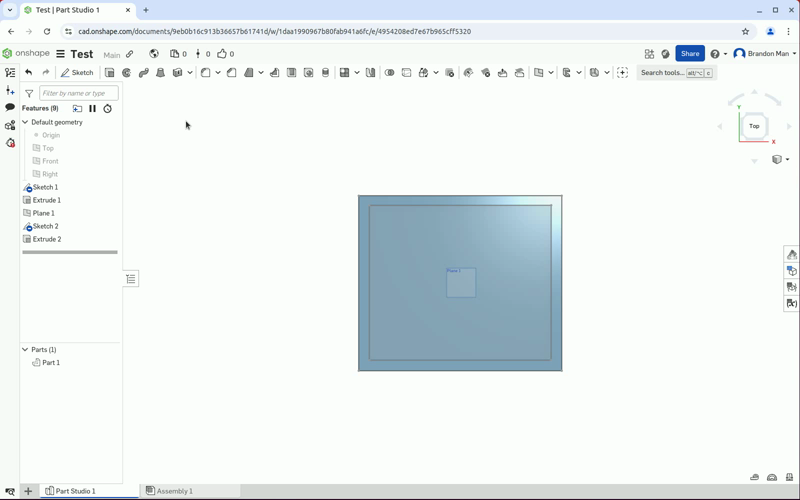
key(shift+7)
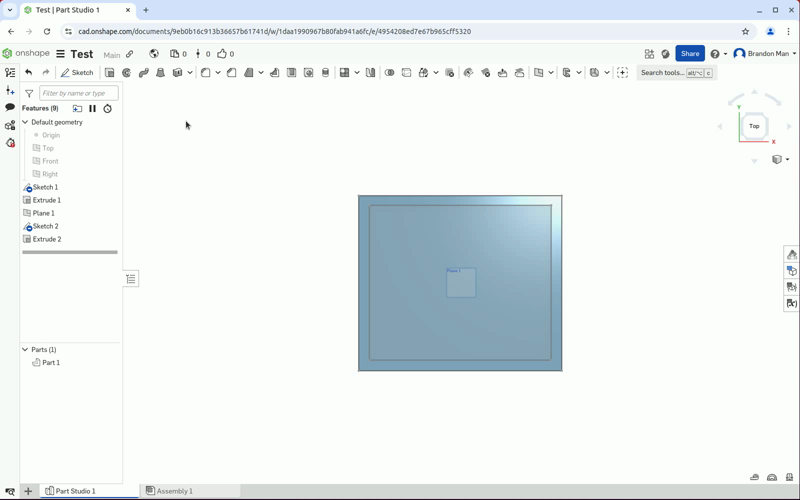
key(up, 3)
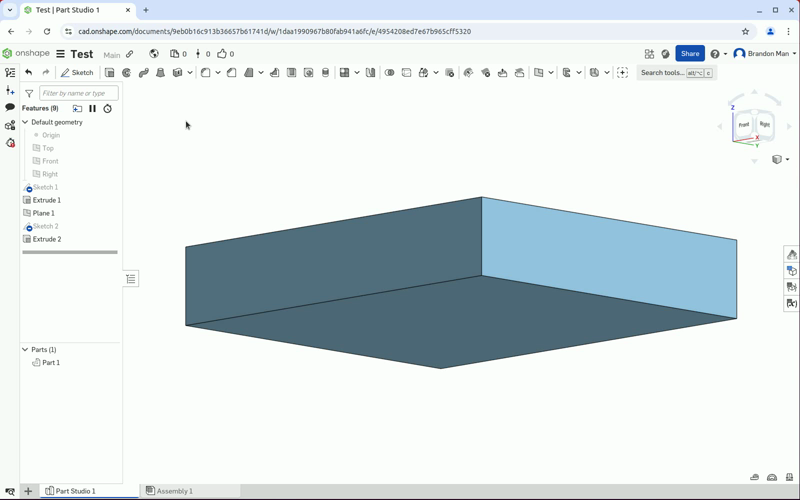
key(left, 3)
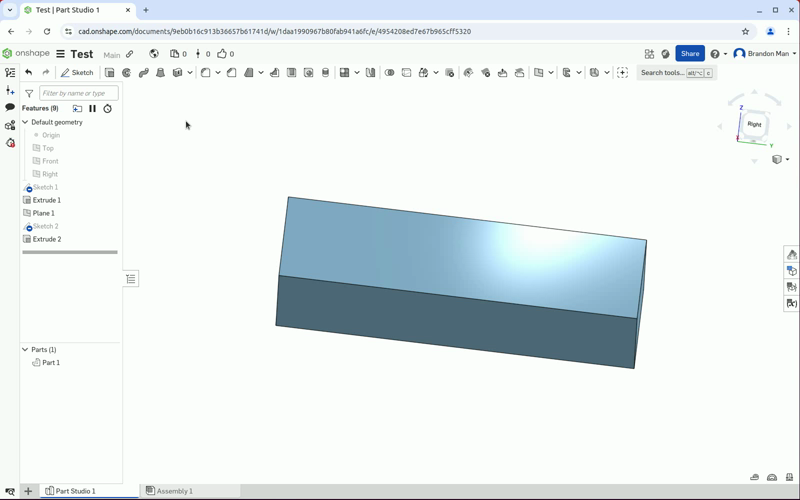
key(right, 3)
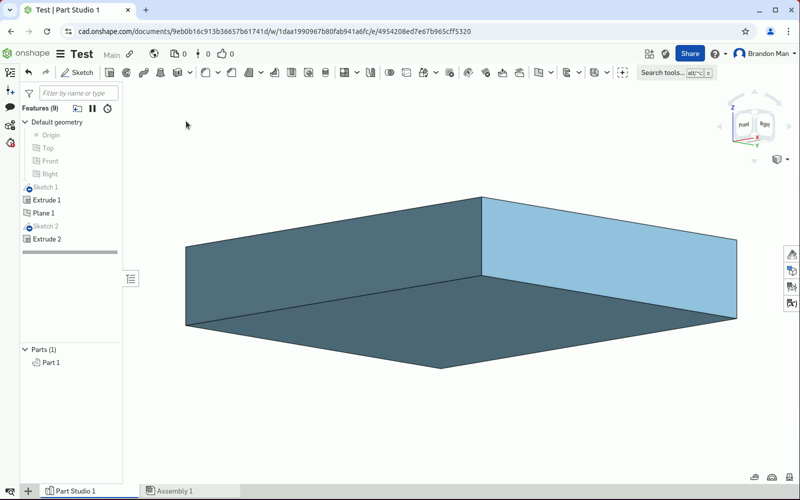
key(down, 3)
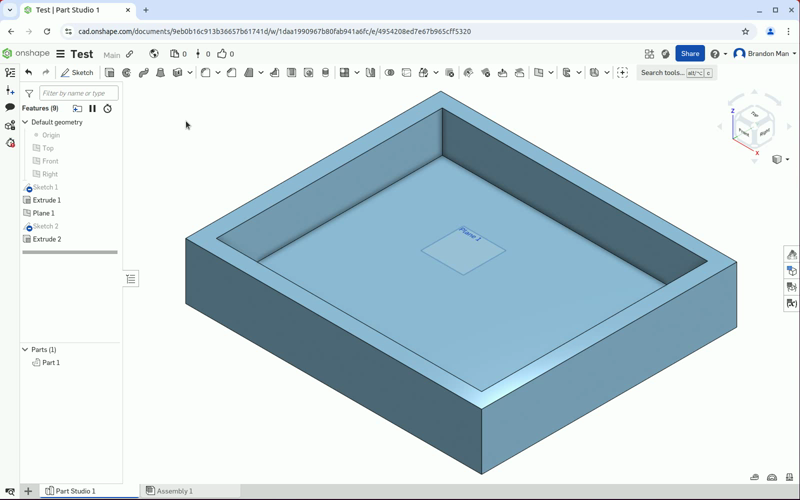
mouse_move(73, 189)
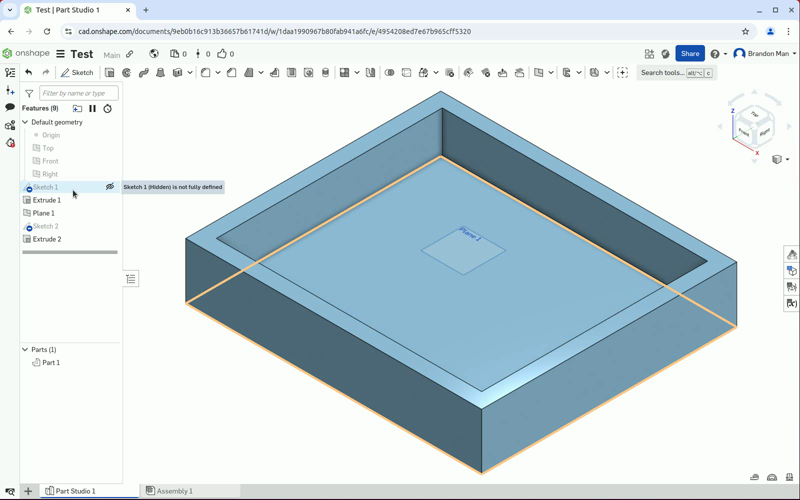
click(73, 189)